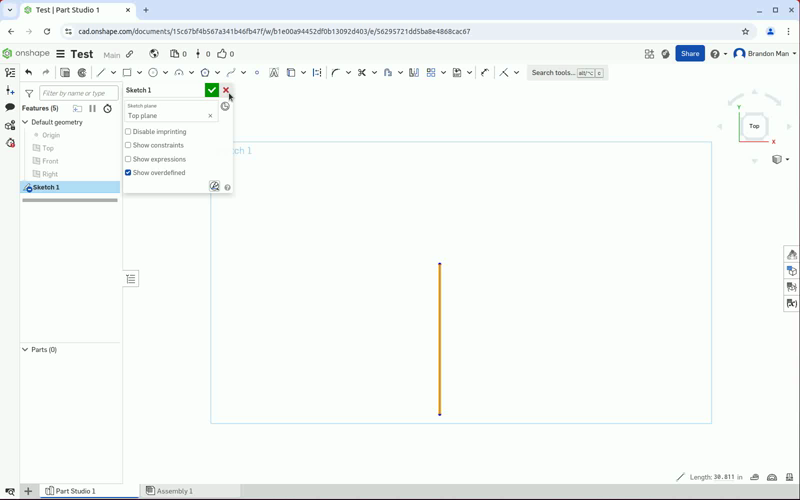
key(shift+h)
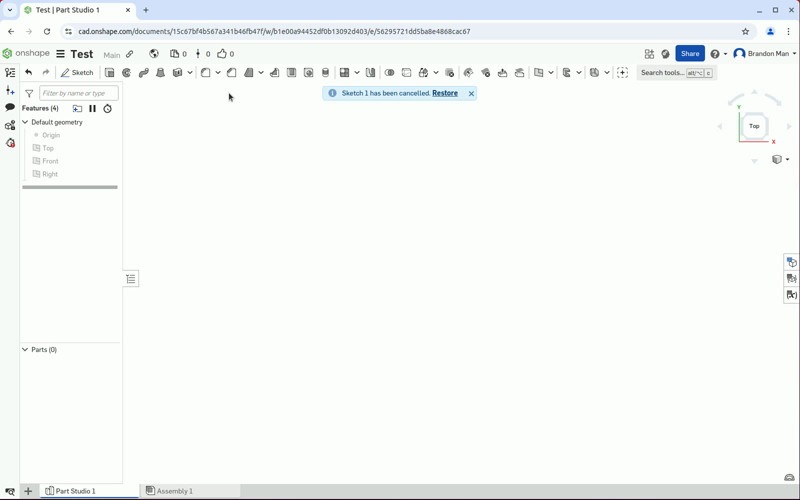
mouse_move(73, 352)
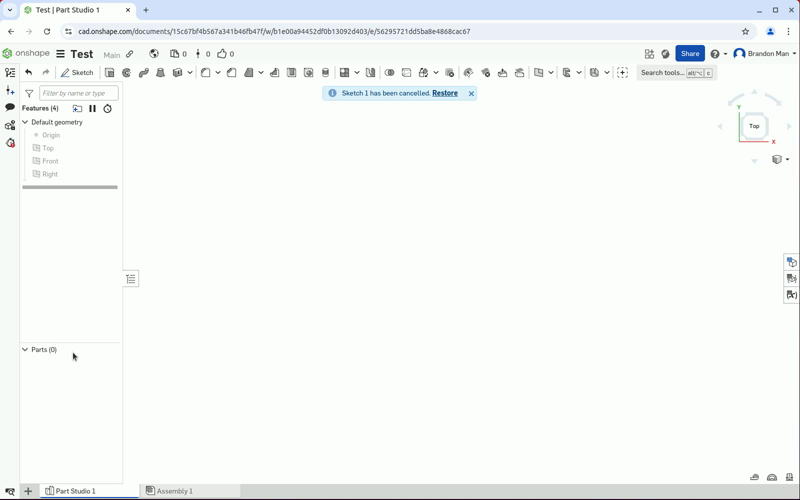
key(y)
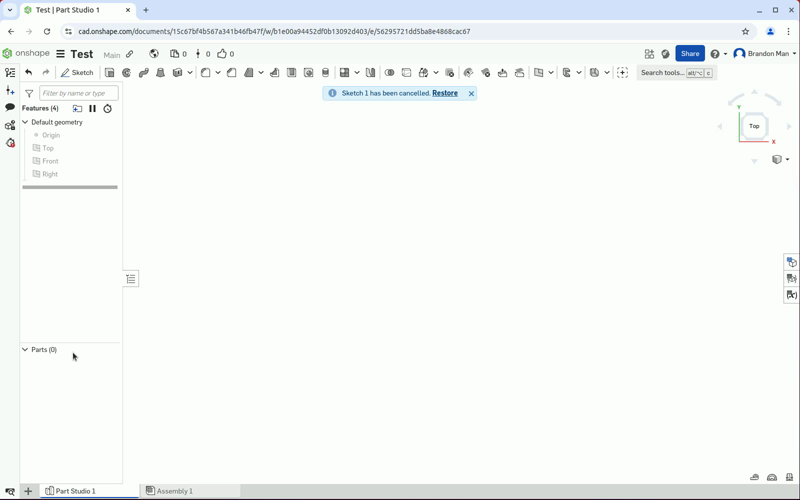
key(shift+p)
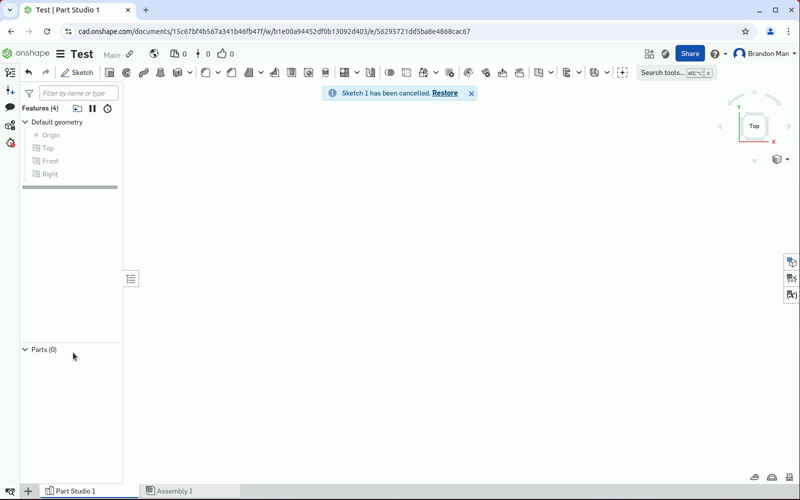
key(space)
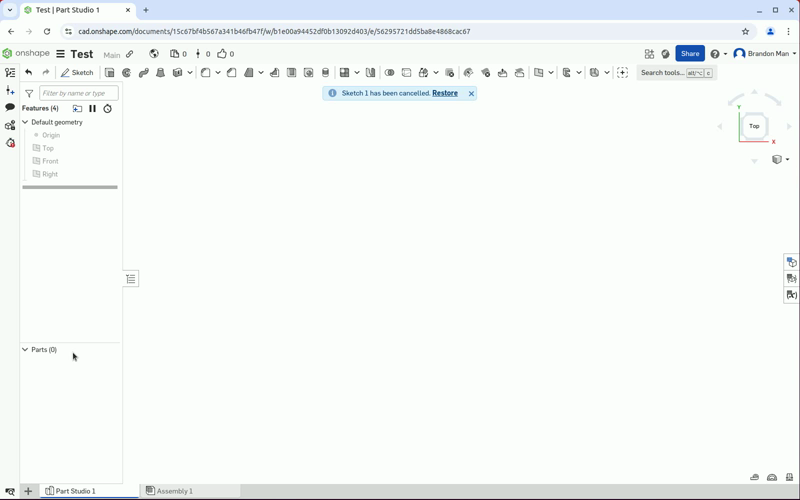
key_down(shift)
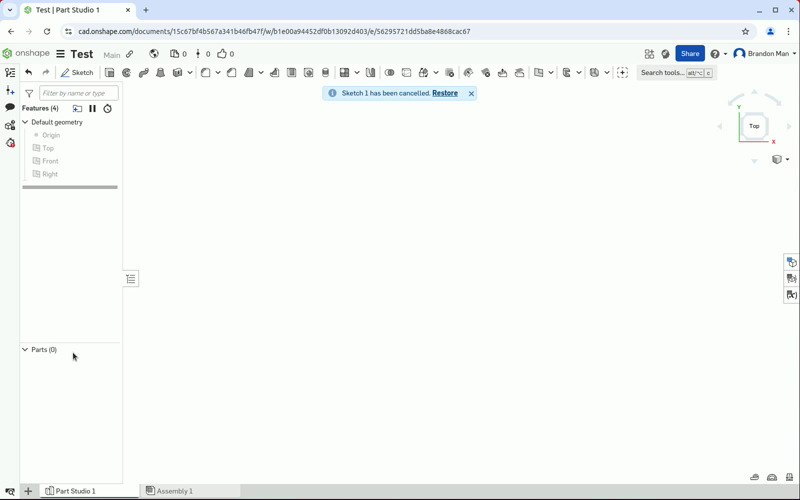
key(up)
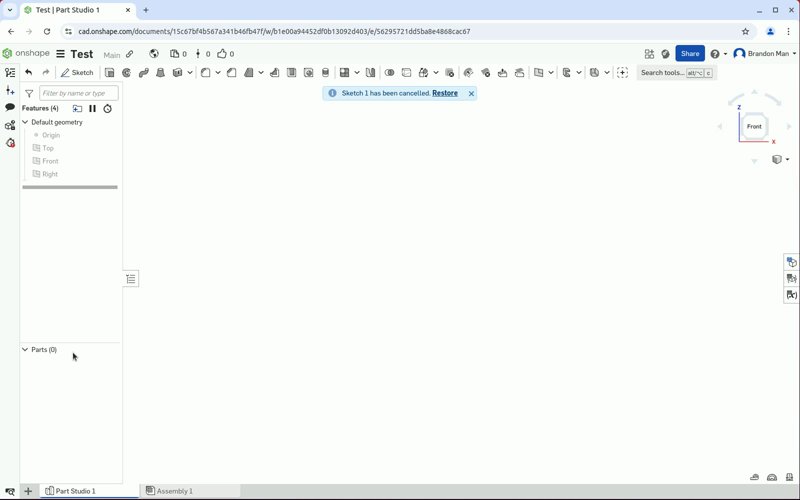
key_up(shift)
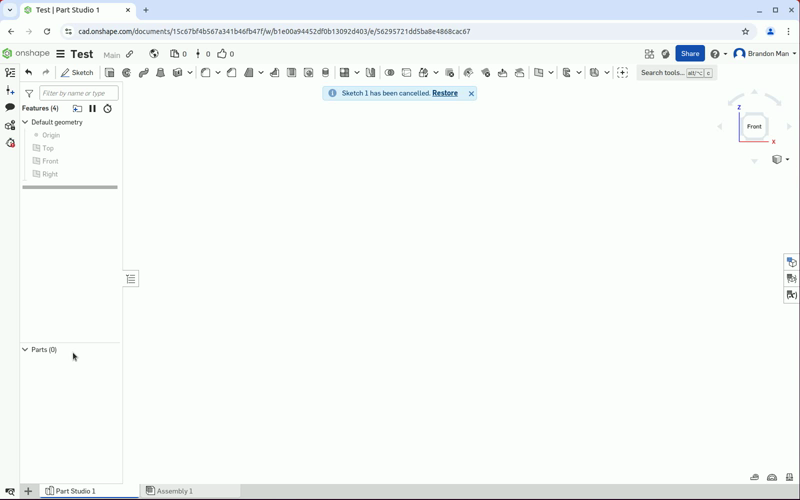
mouse_move(73, 352)
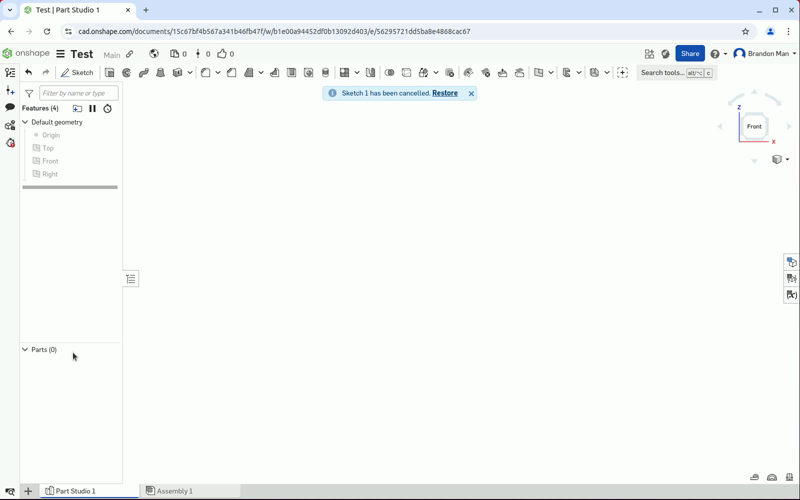
key(shift+y)
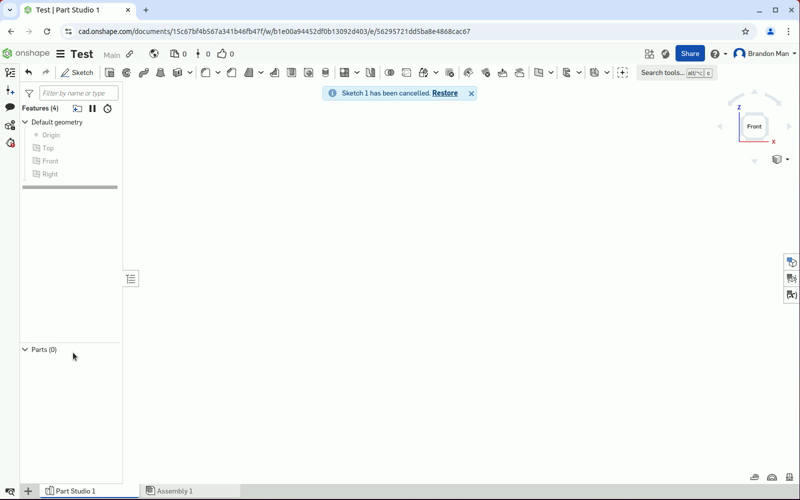
key(shift+s)
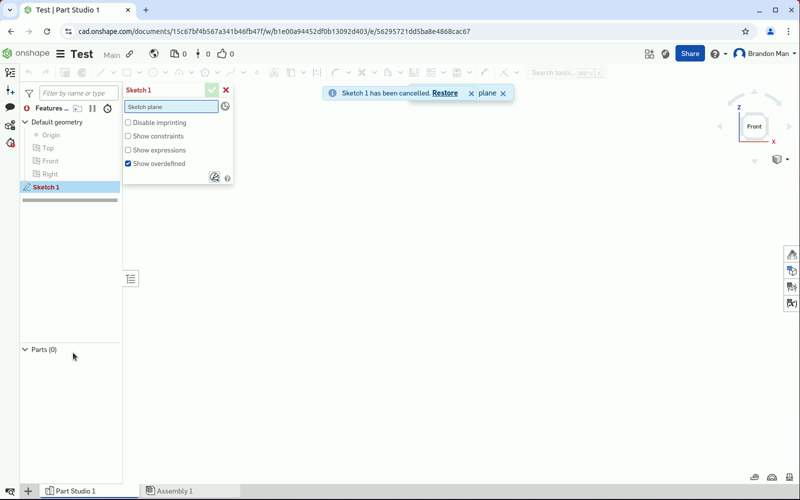
mouse_move(73, 163)
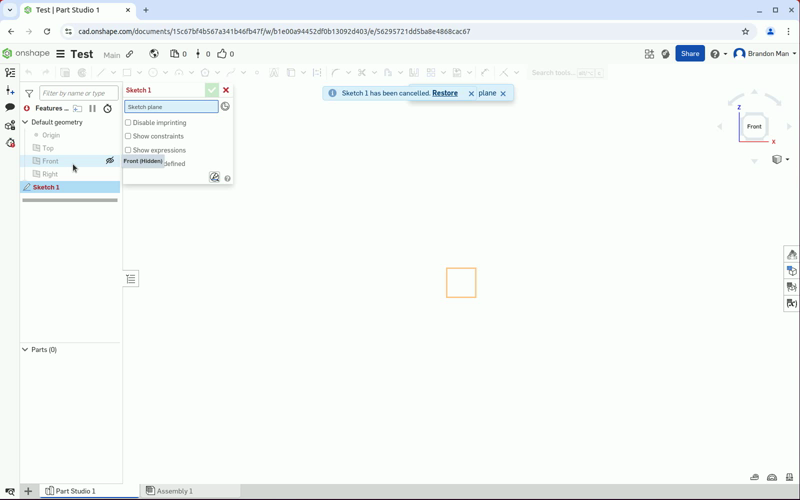
click(73, 163)
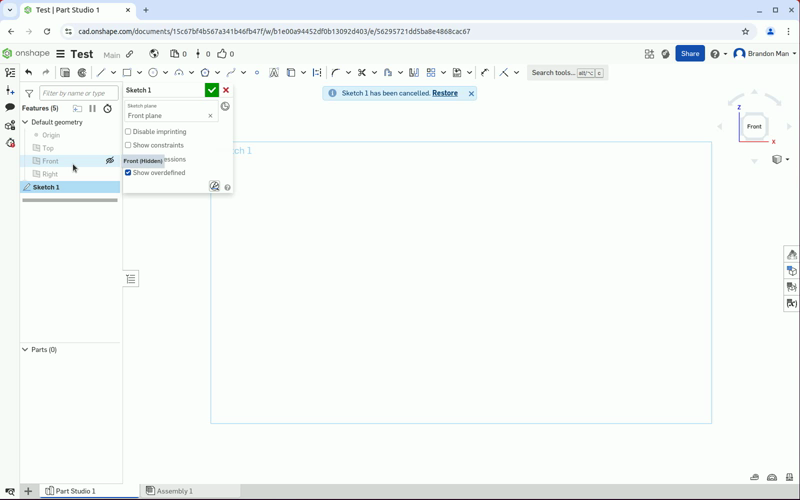
mouse_move(73, 352)
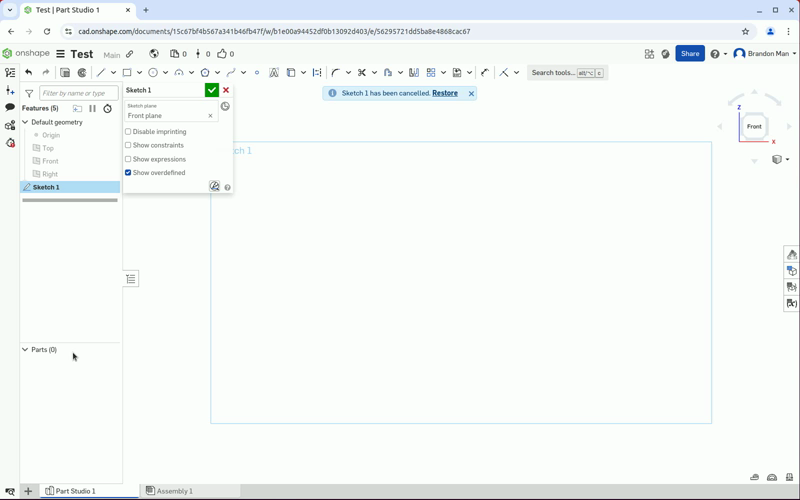
key(y)
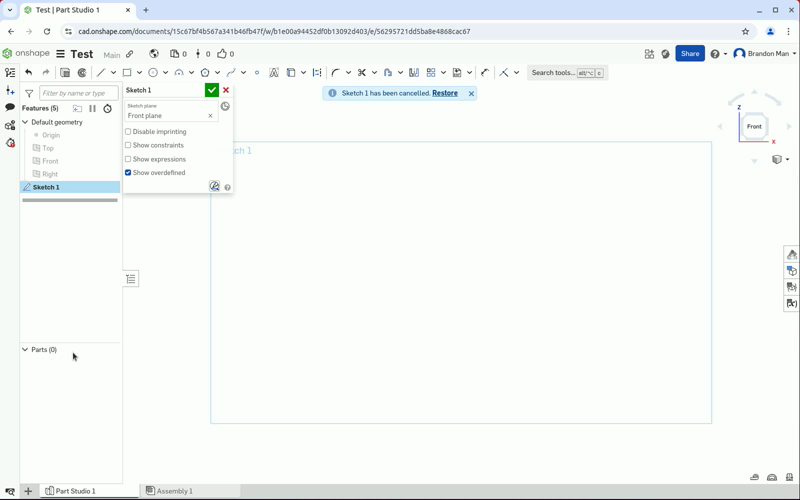
key(a)
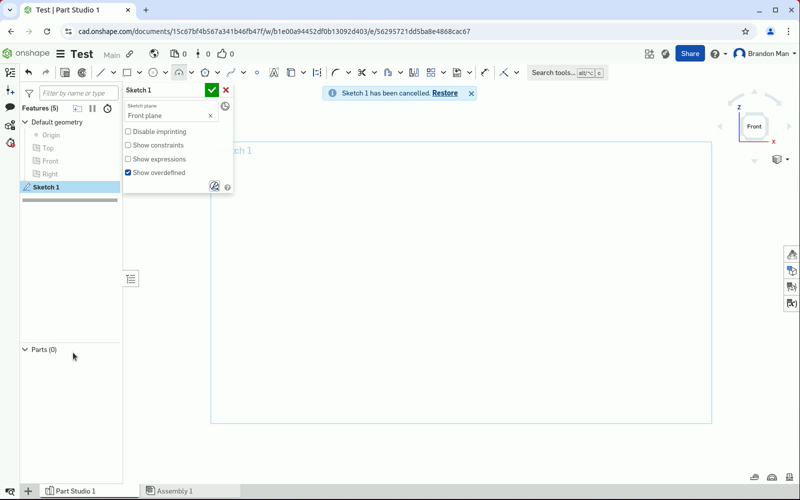
key_down(shift)
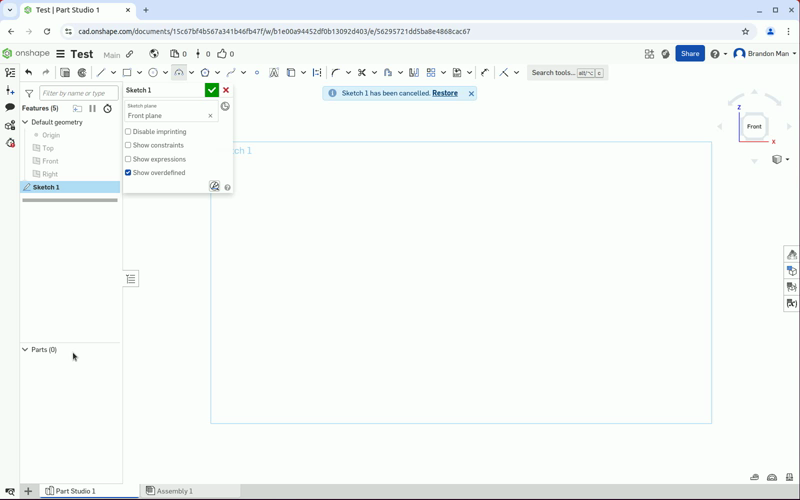
mouse_move(476, 218)
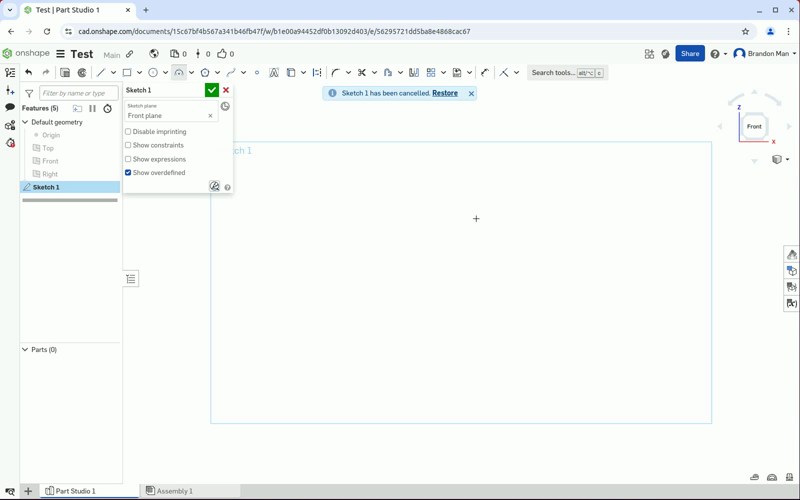
click(476, 218)
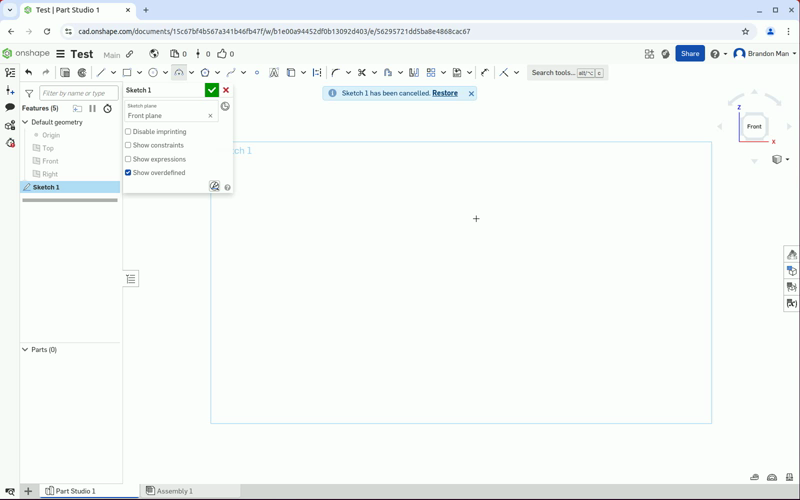
key_up(shift)
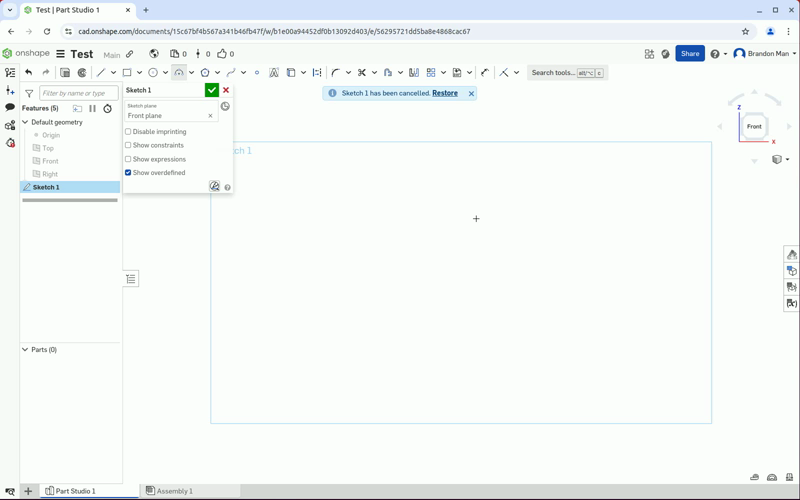
key_down(shift)
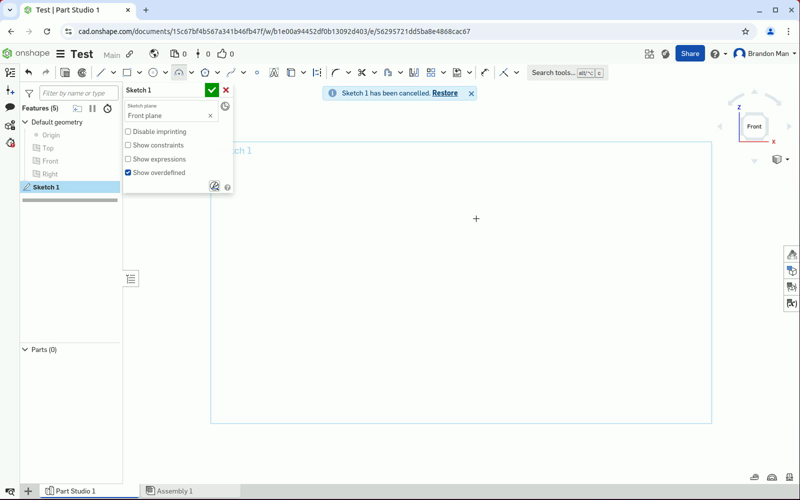
mouse_move(525, 269)
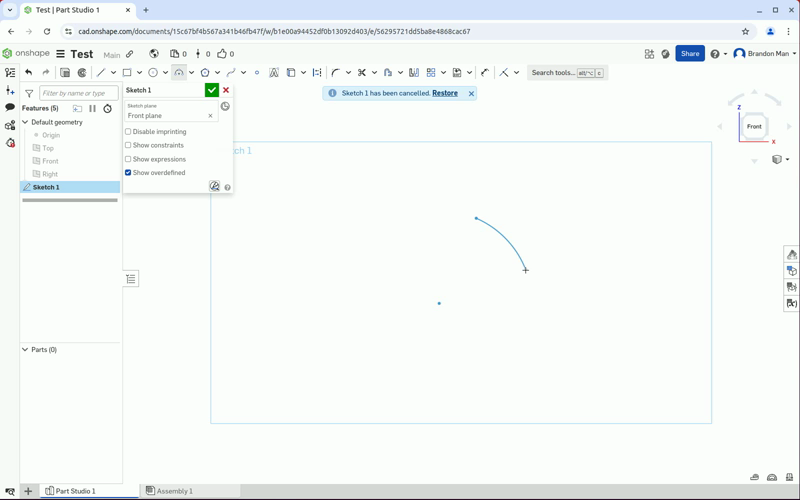
click(525, 269)
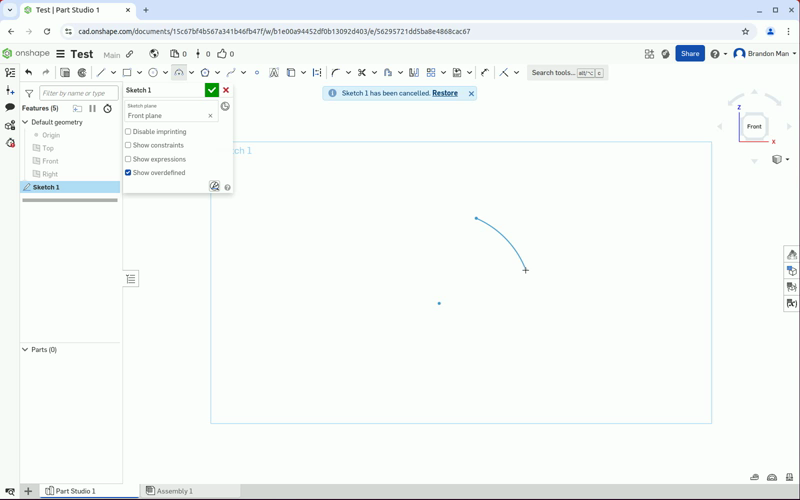
mouse_move(508, 236)
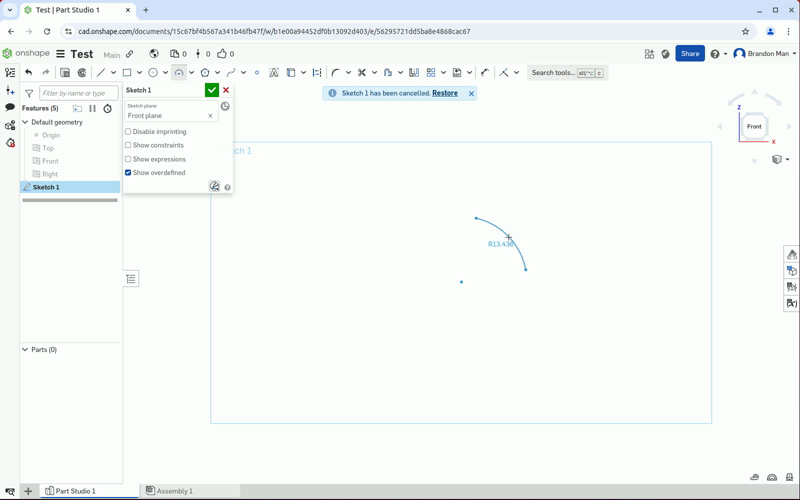
click(508, 236)
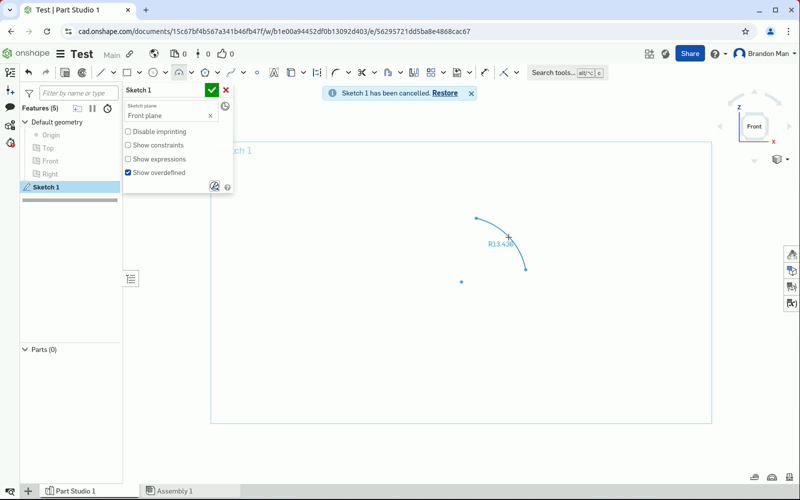
key_up(shift)
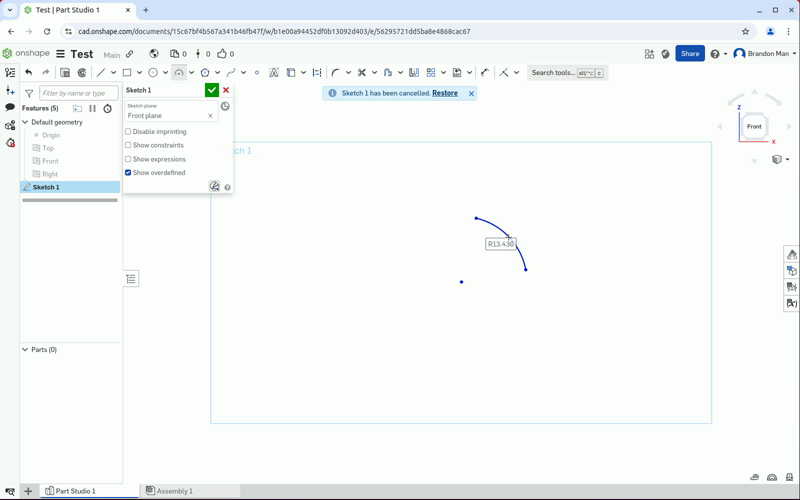
mouse_move(525, 269)
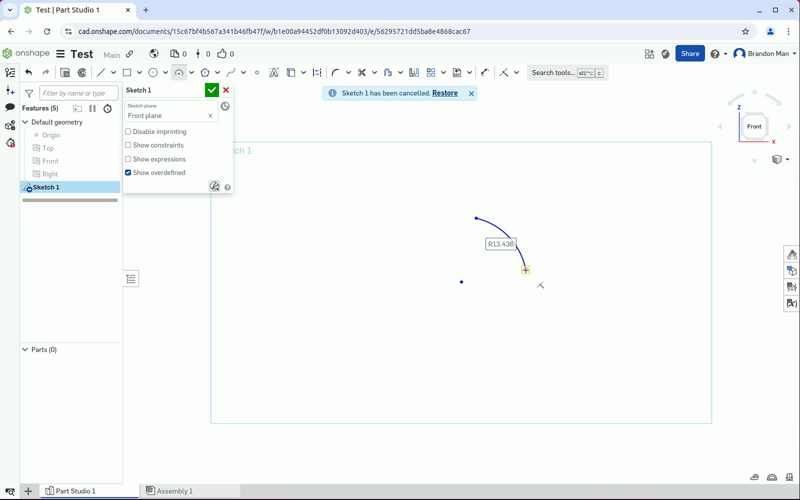
click(525, 269)
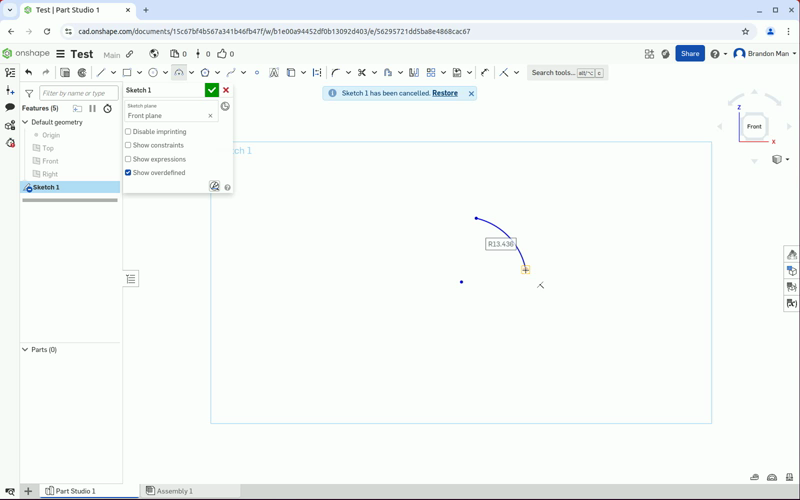
mouse_move(476, 218)
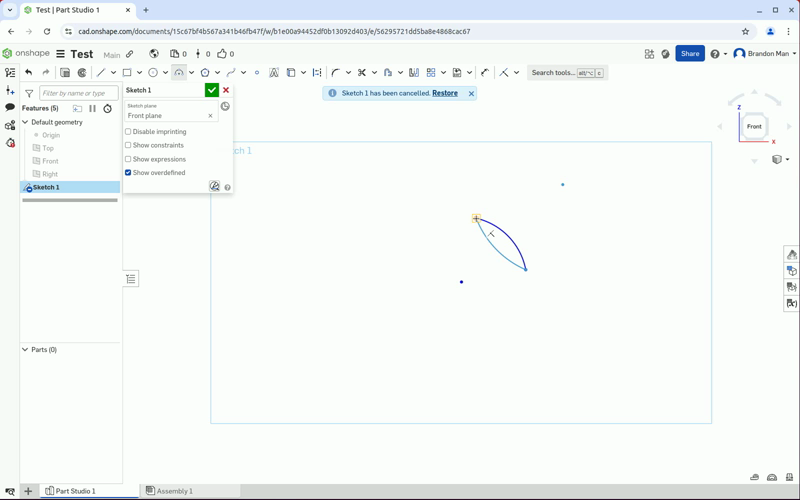
click(476, 218)
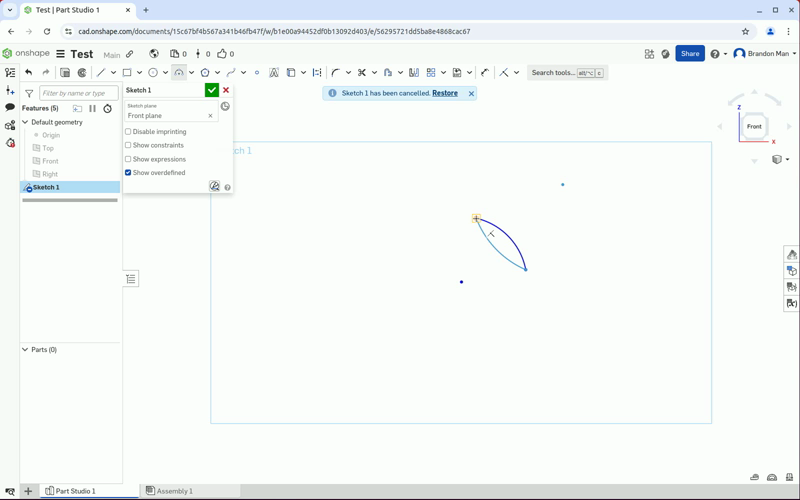
key_down(shift)
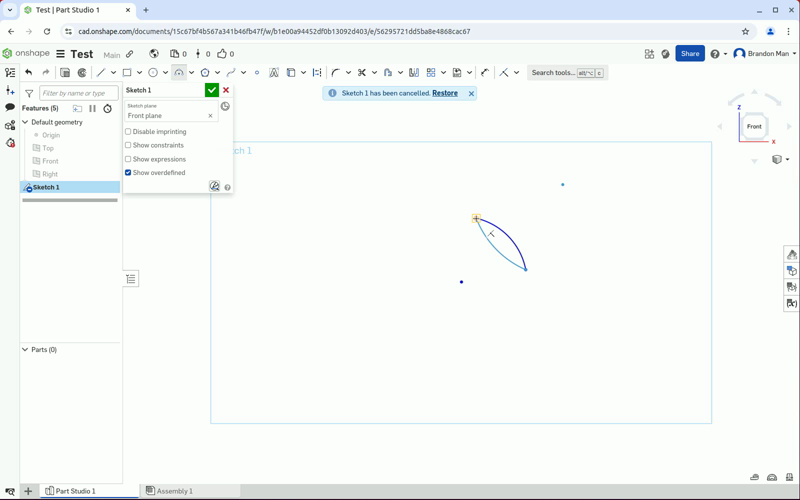
mouse_move(535, 210)
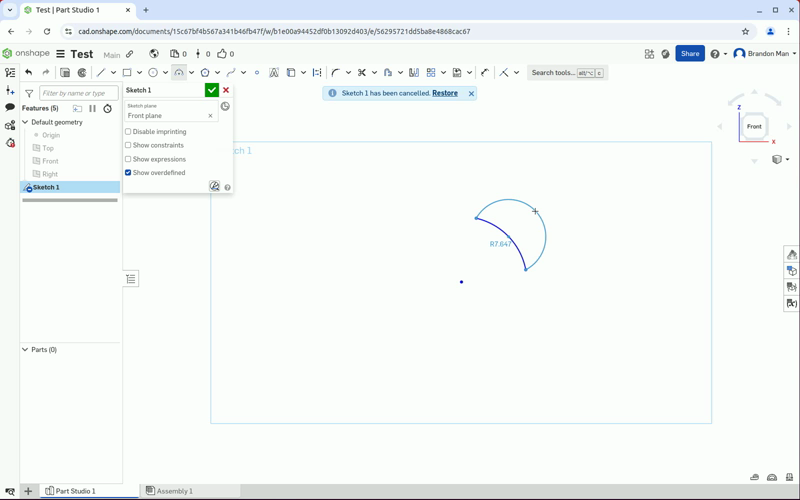
click(535, 210)
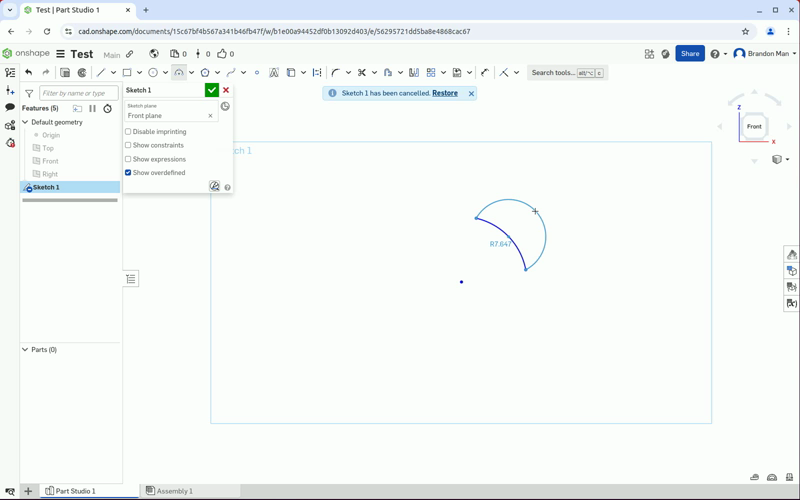
key_up(shift)
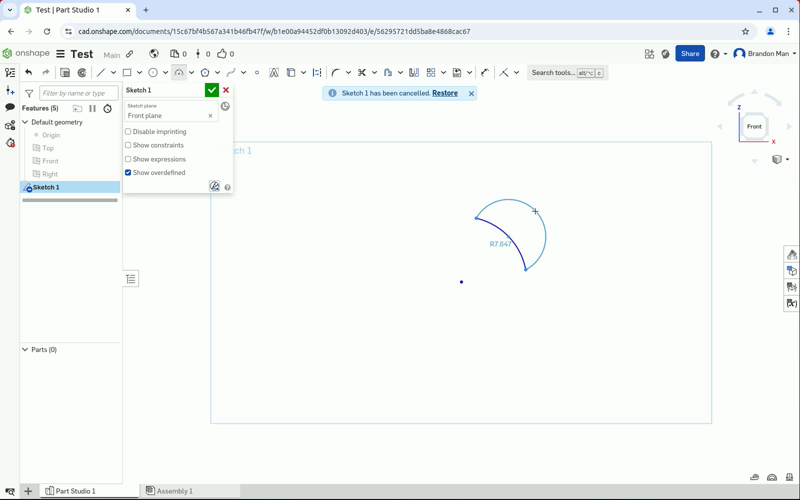
key(esc)
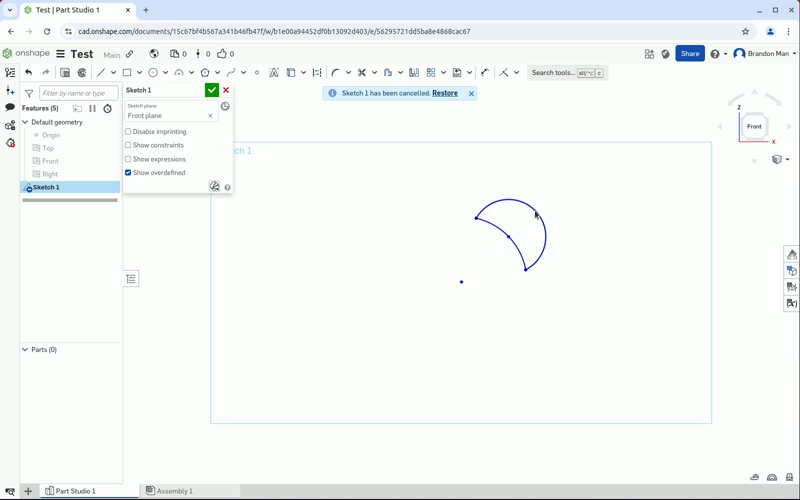
mouse_move(525, 230)
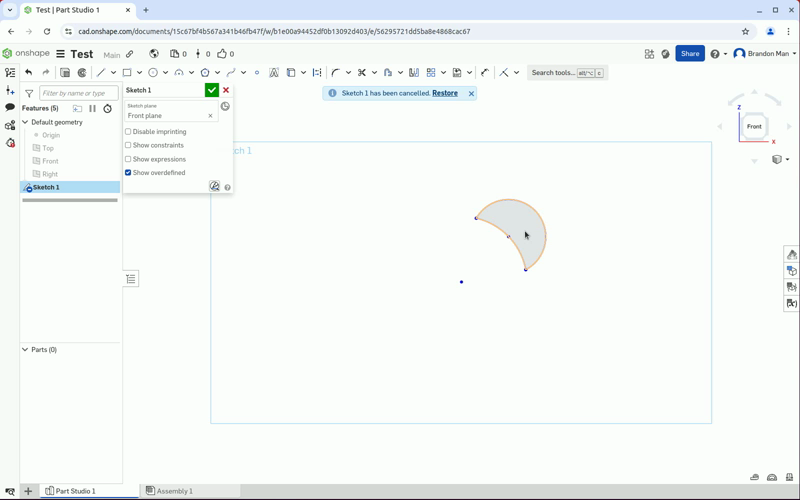
click(525, 230)
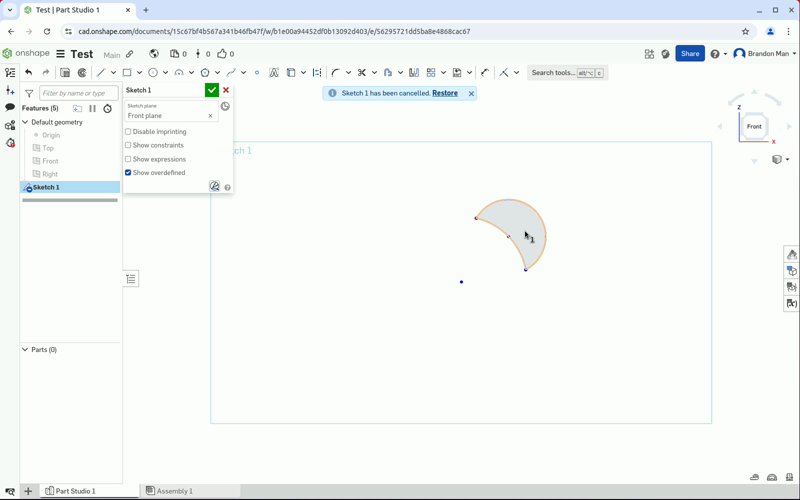
mouse_move(73, 352)
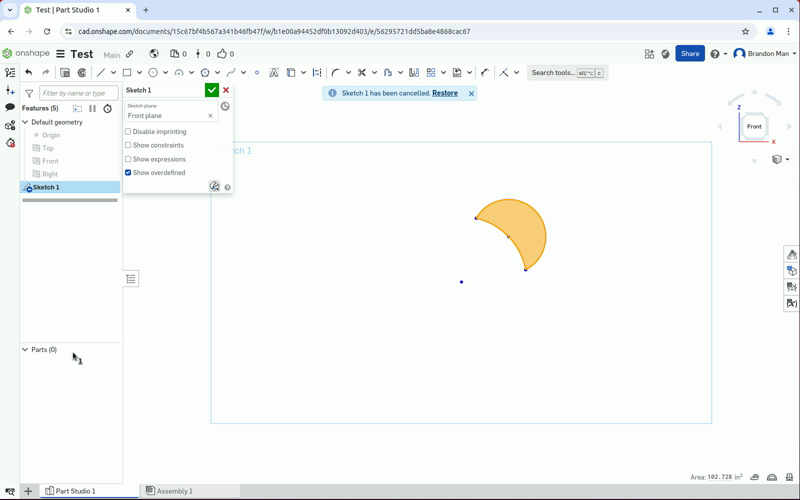
key(shift+y)
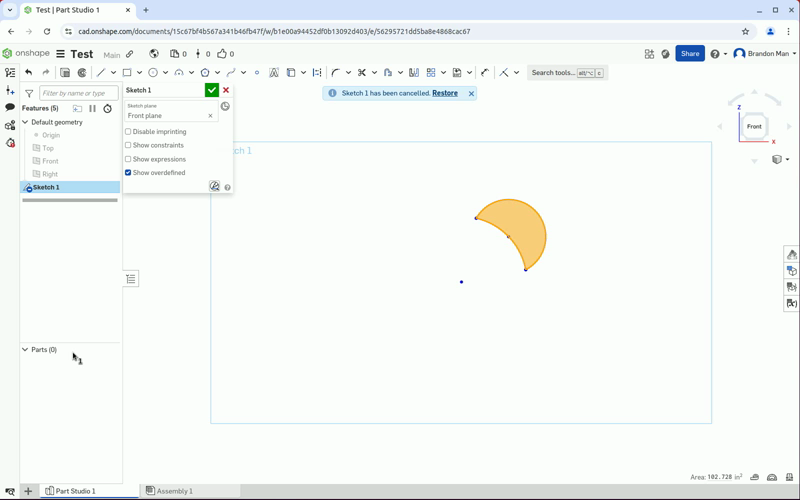
key(shift+e)
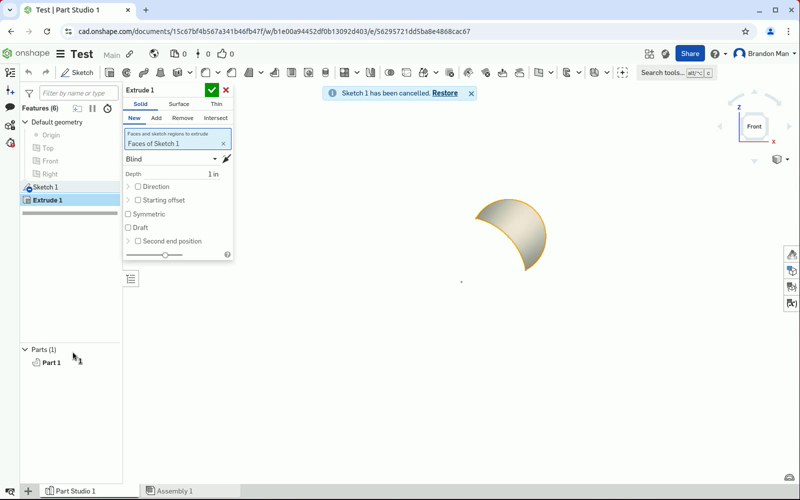
mouse_move(143, 106)
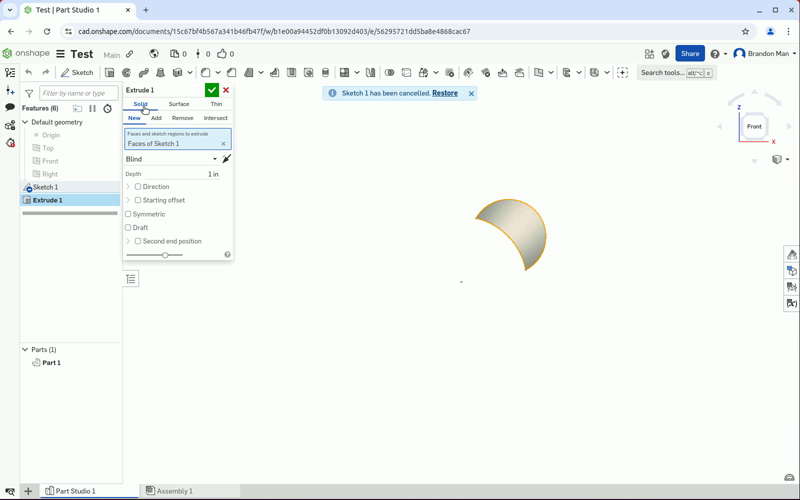
click(143, 106)
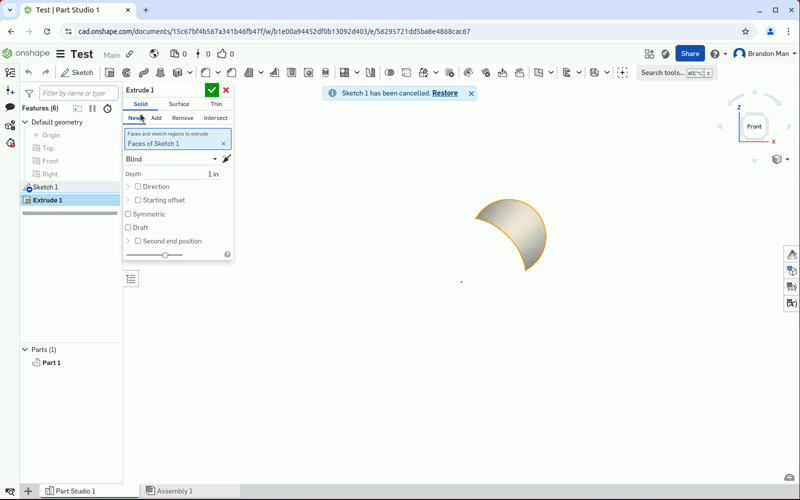
mouse_move(137, 120)
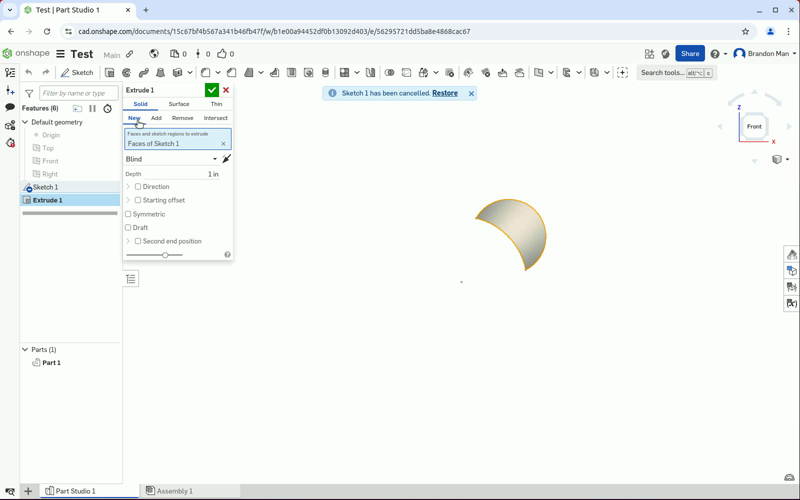
click(137, 120)
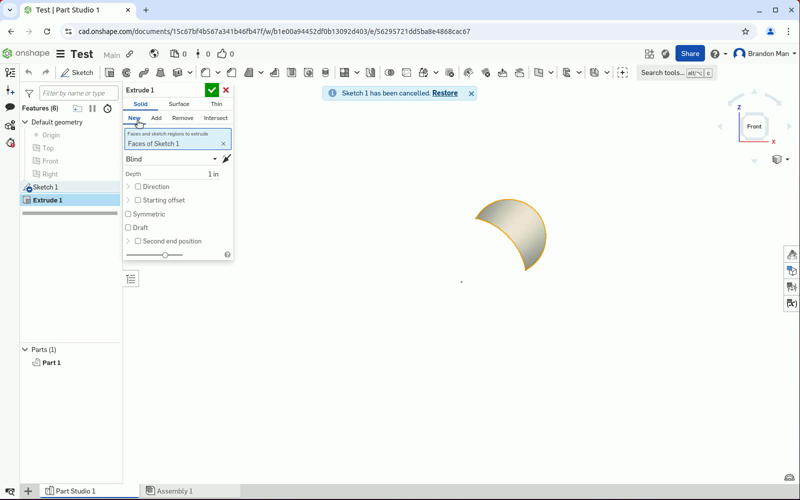
key(tab, 4)
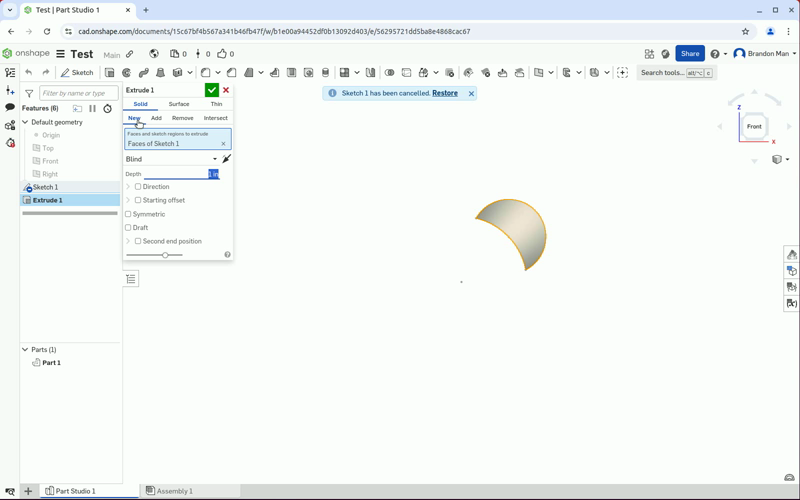
text(23.108)
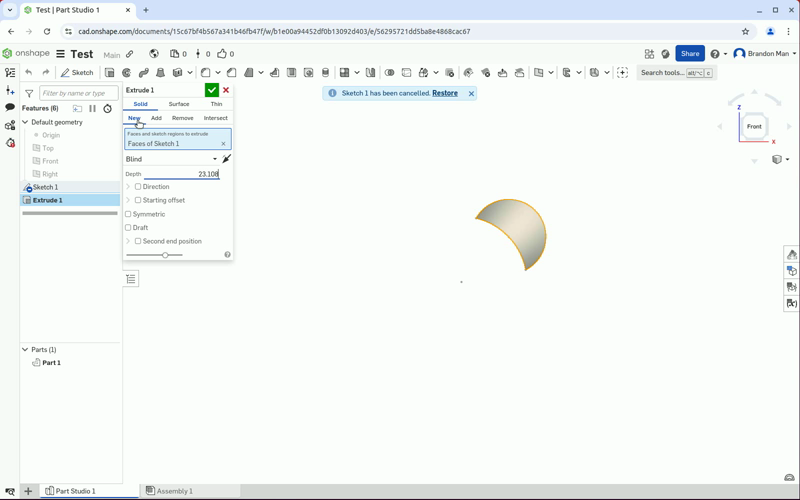
key(enter)
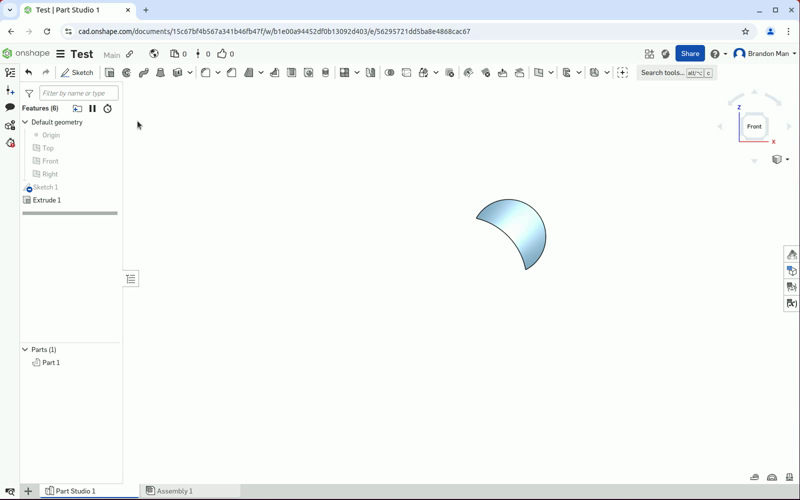
key(shift+h)
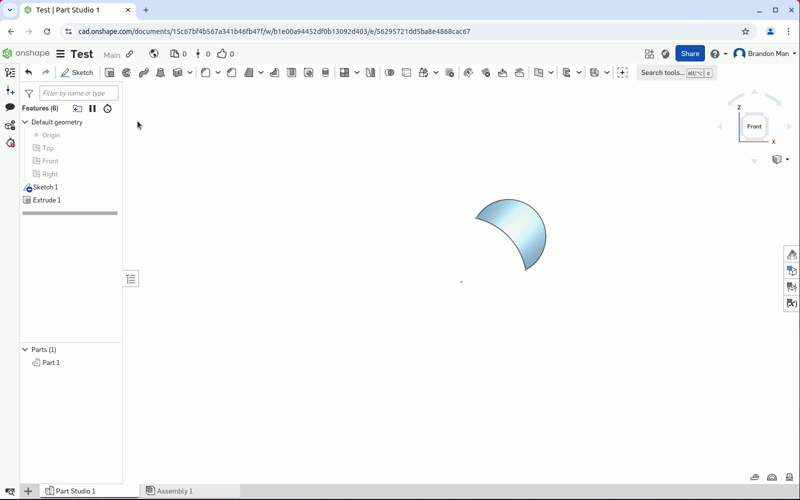
key(shift+h)
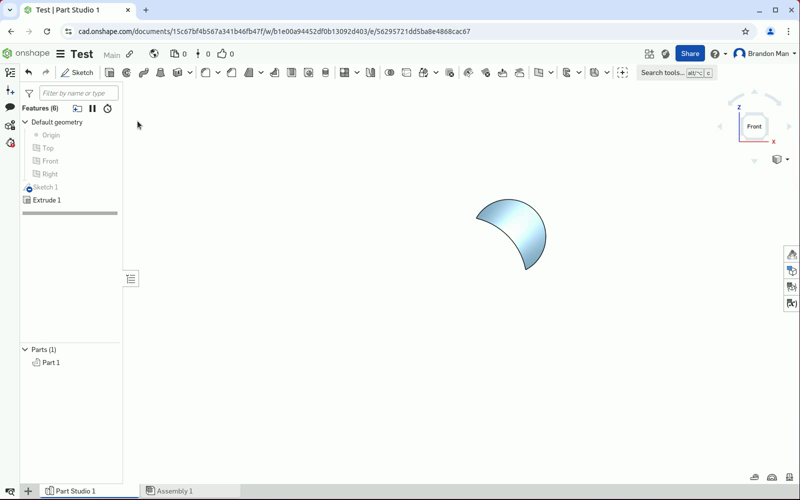
mouse_move(73, 189)
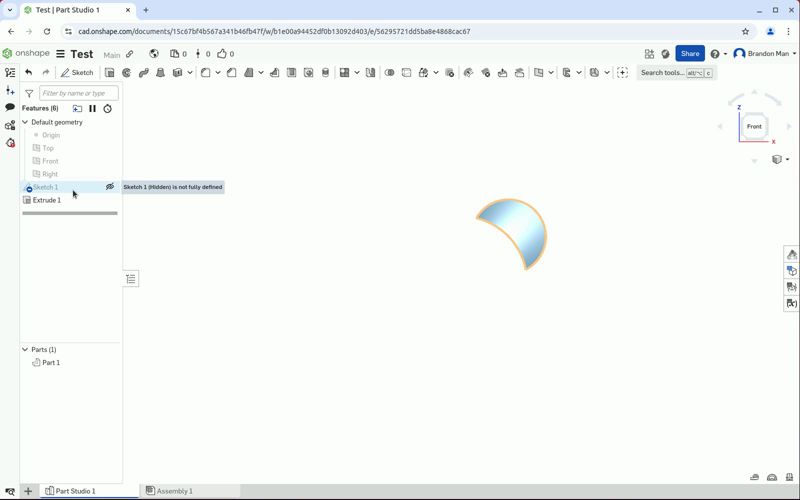
click(73, 189)
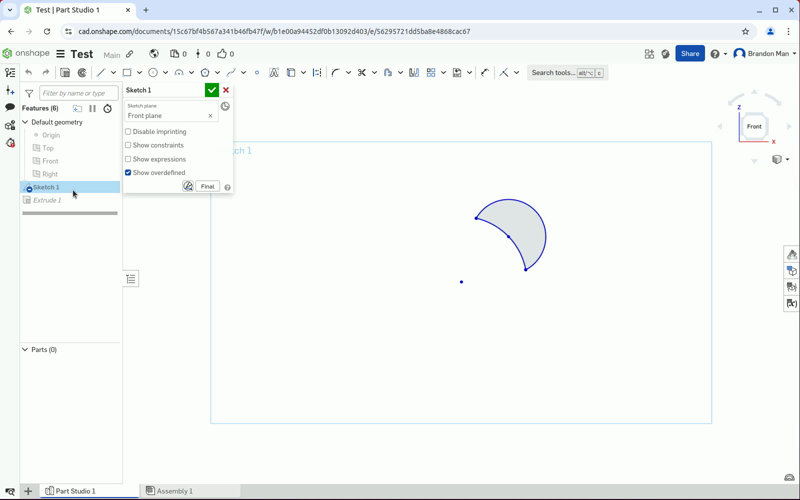
mouse_move(229, 92)
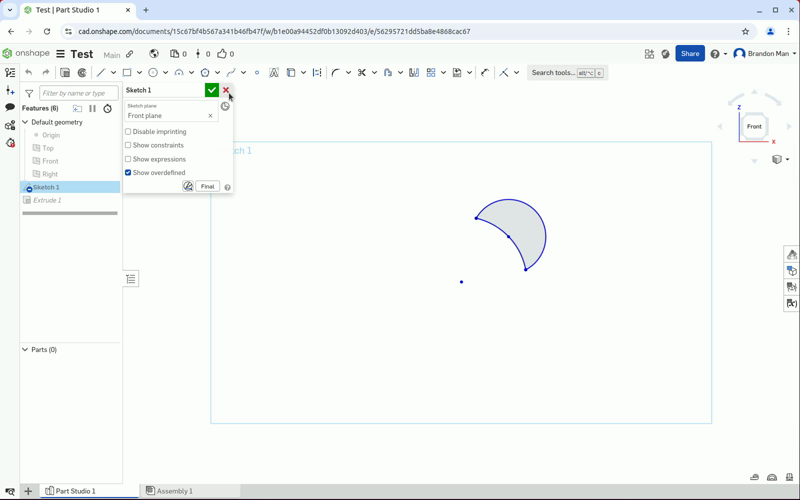
click(229, 92)
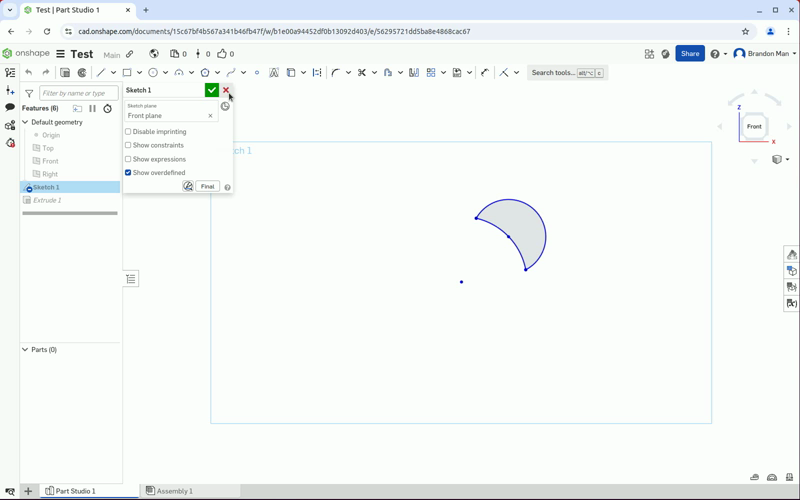
key(shift+s)
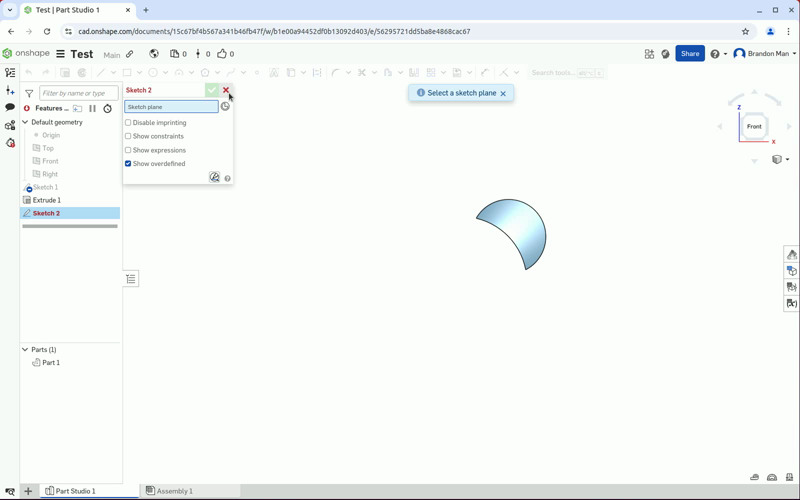
mouse_move(73, 163)
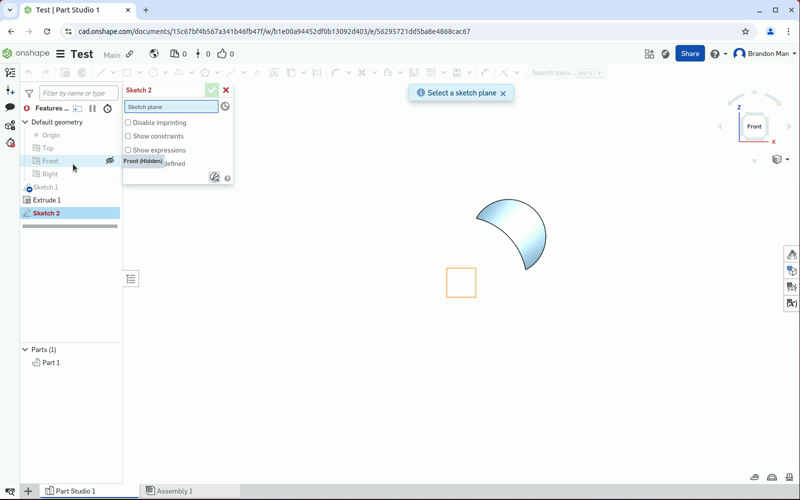
click(73, 163)
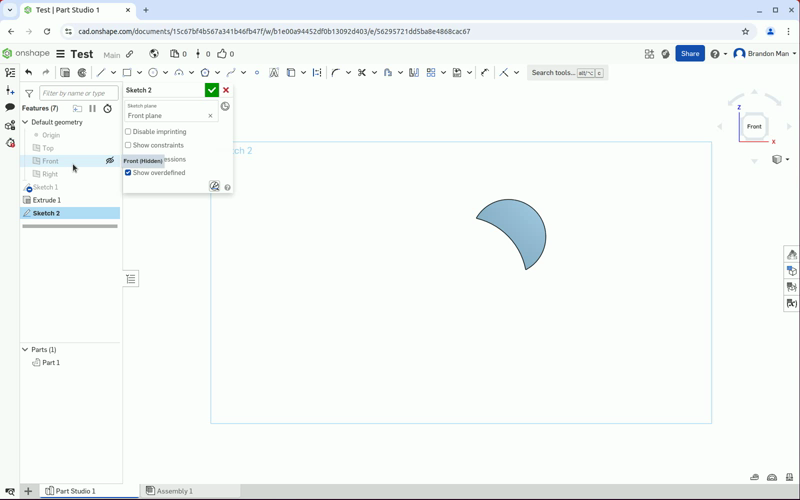
mouse_move(73, 352)
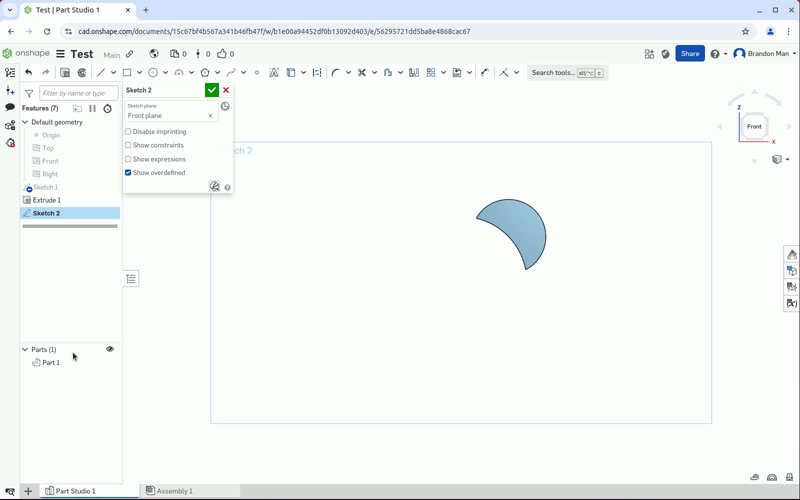
key(y)
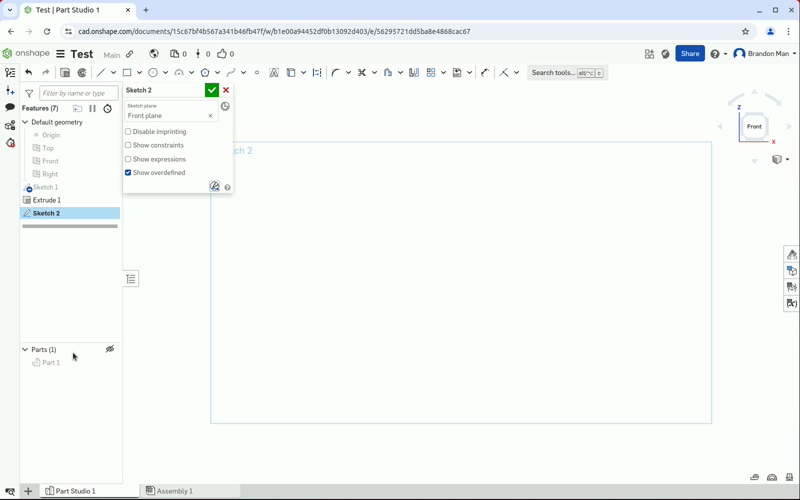
key(a)
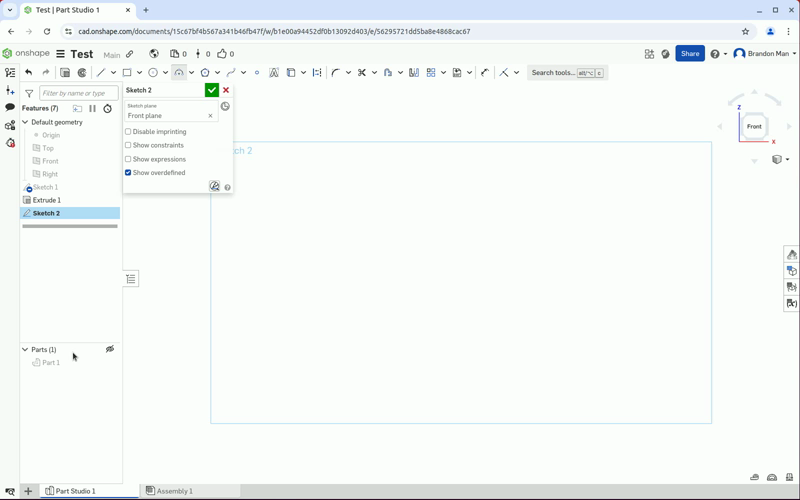
key_down(shift)
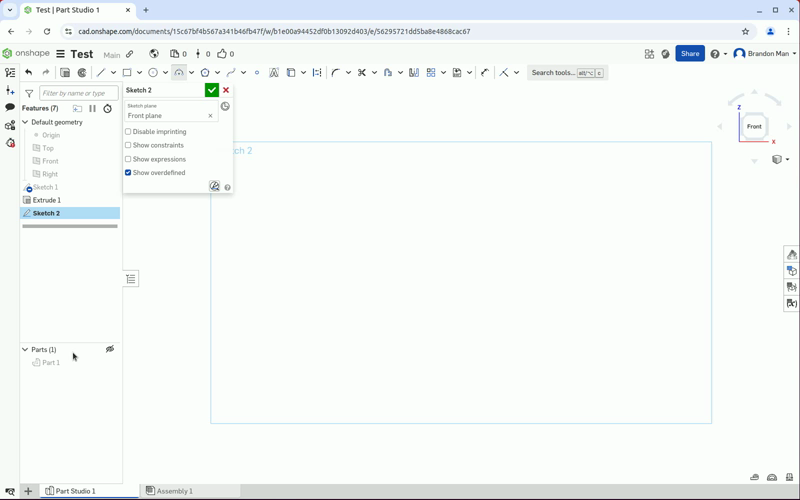
mouse_move(476, 218)
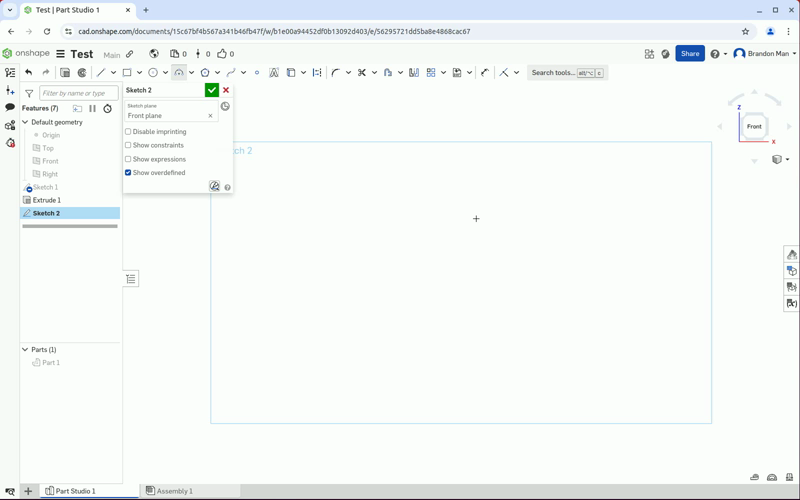
click(476, 218)
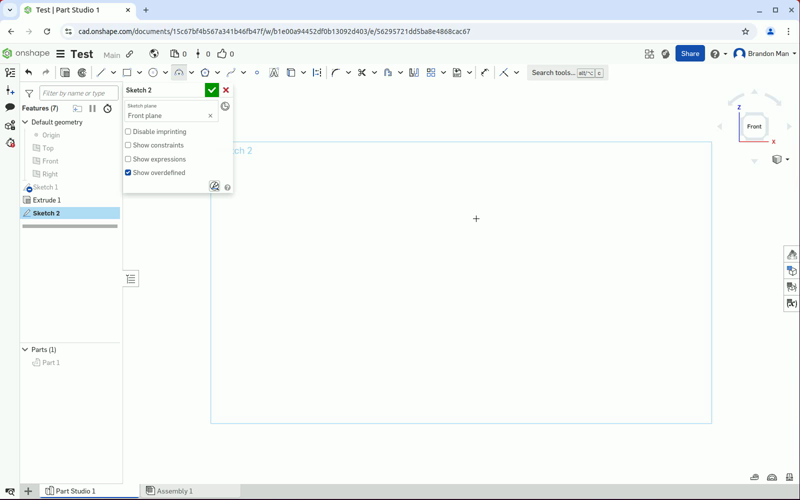
key_up(shift)
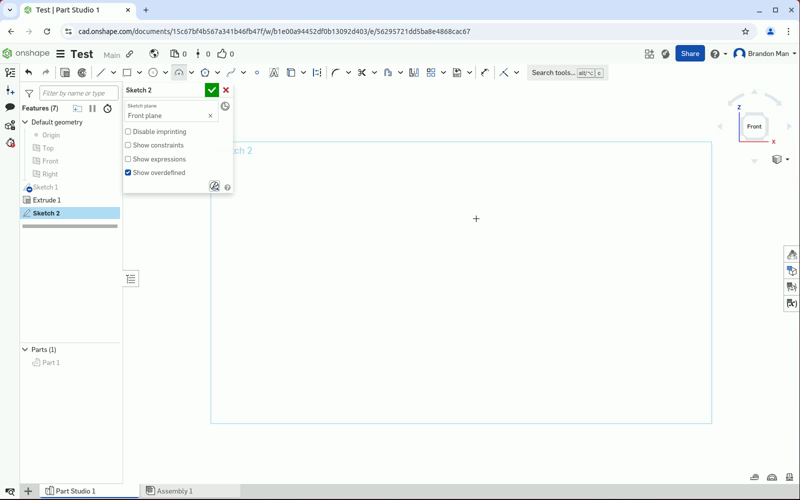
key_down(shift)
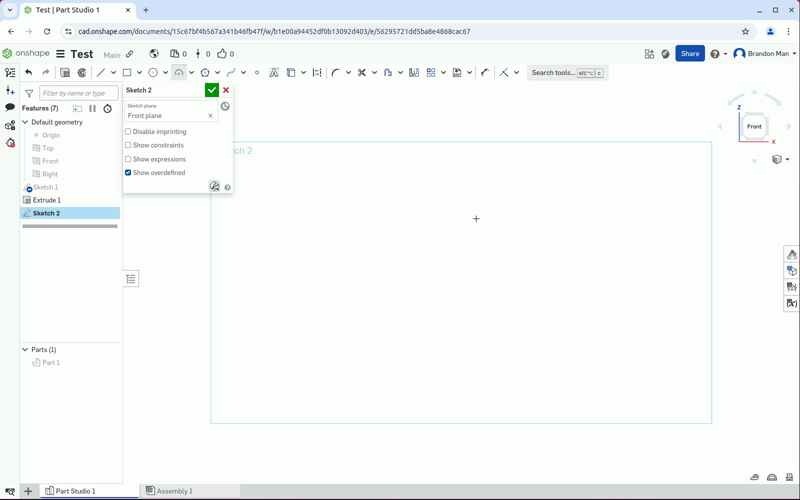
mouse_move(525, 269)
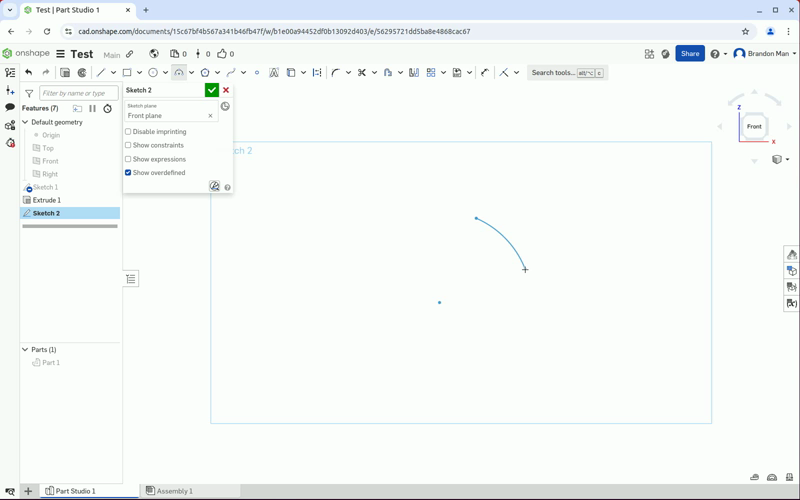
click(525, 269)
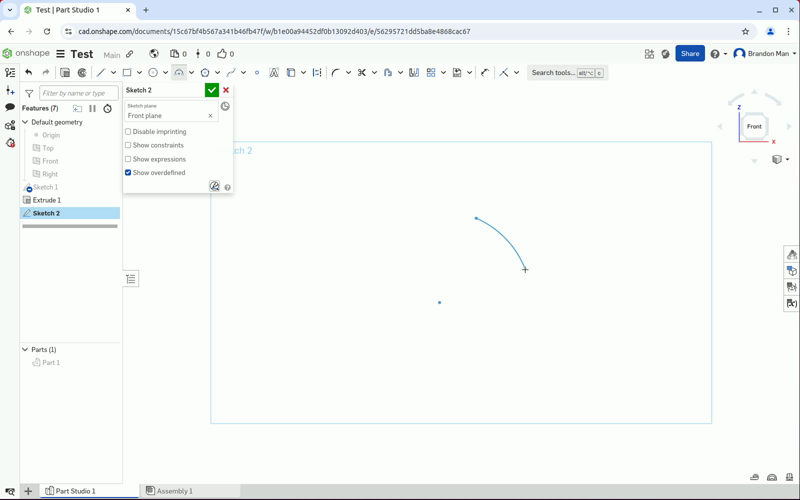
mouse_move(413, 328)
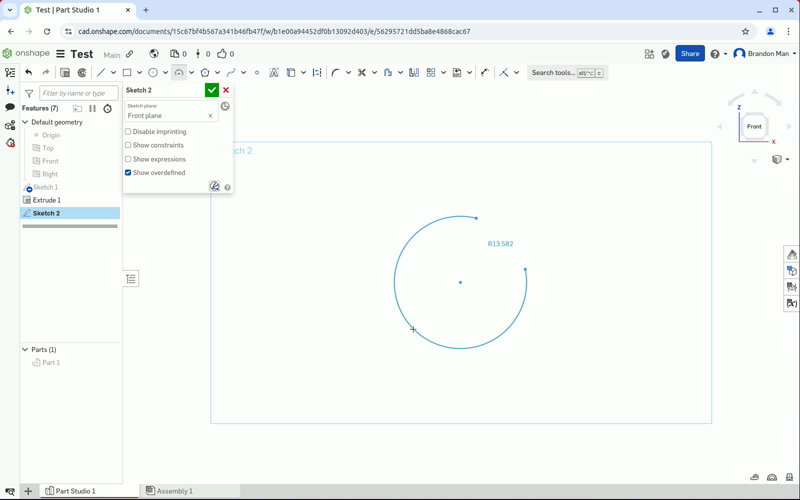
click(413, 328)
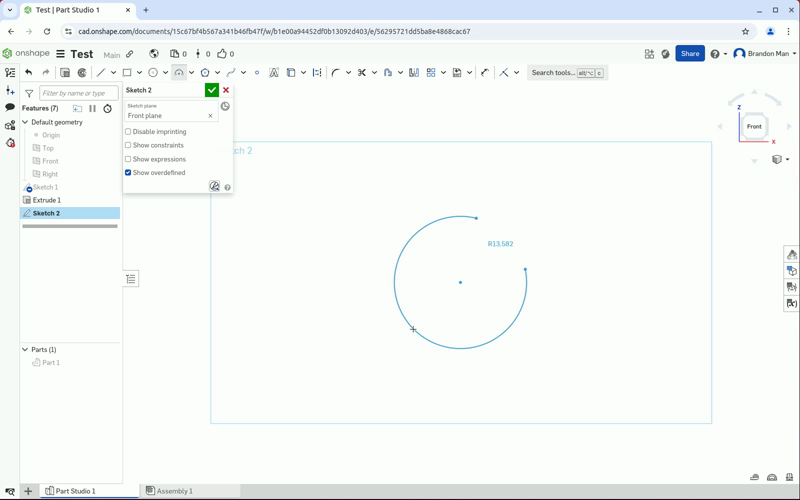
key_up(shift)
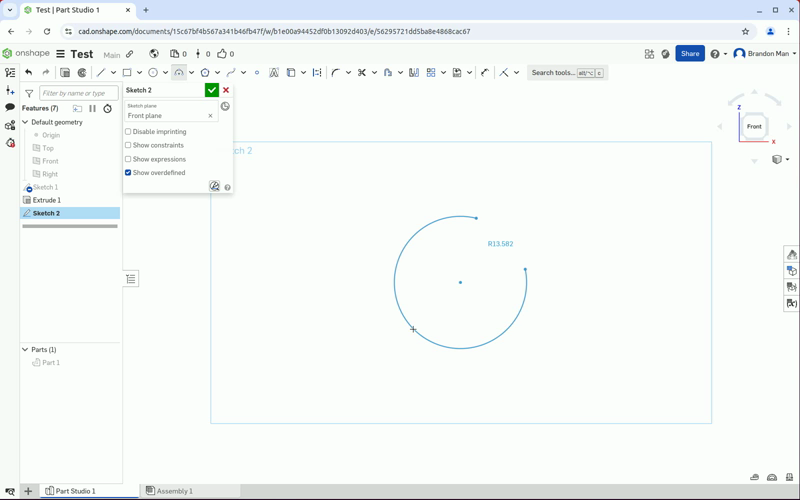
mouse_move(525, 269)
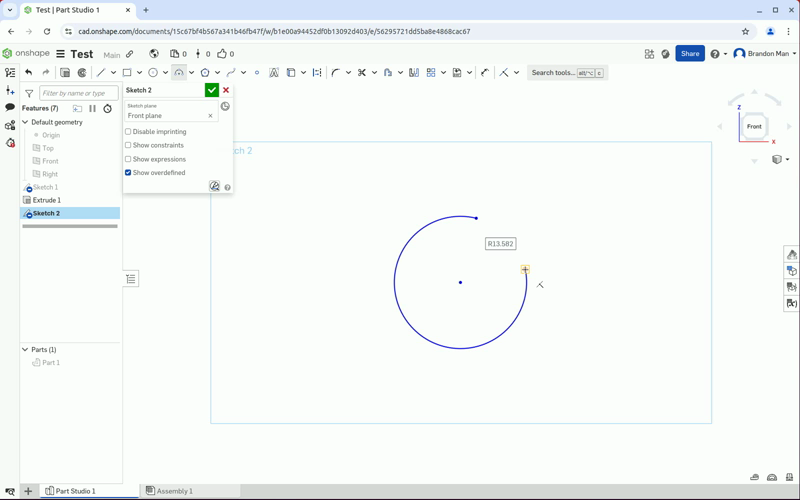
click(525, 269)
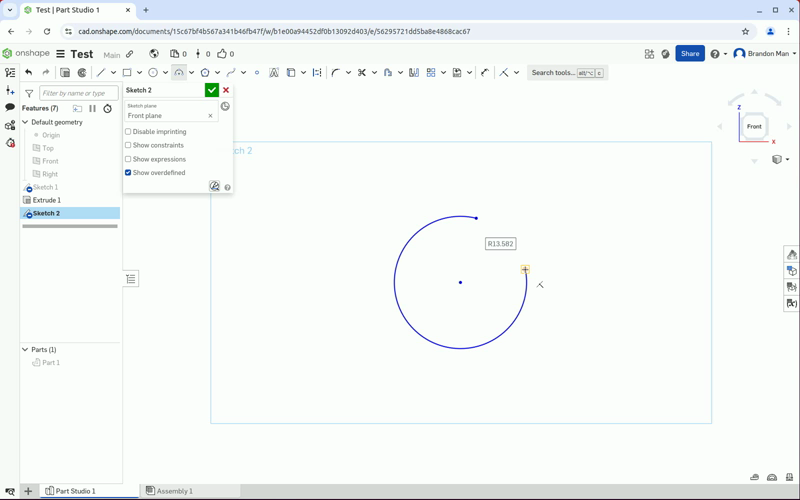
mouse_move(476, 218)
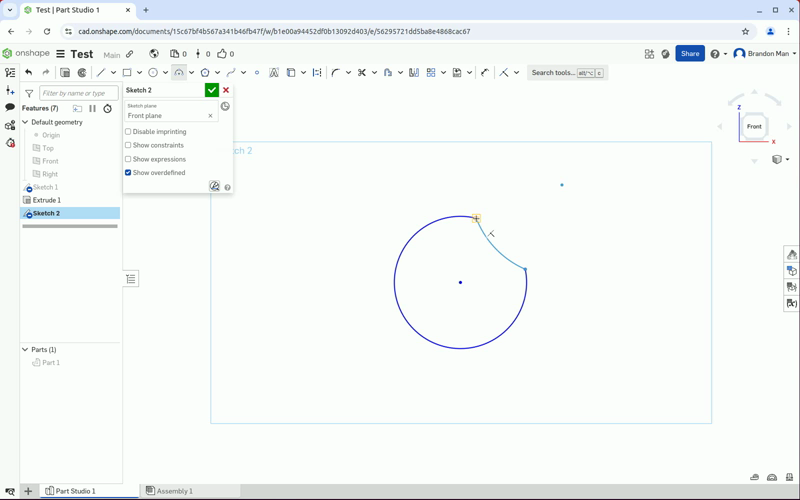
click(476, 218)
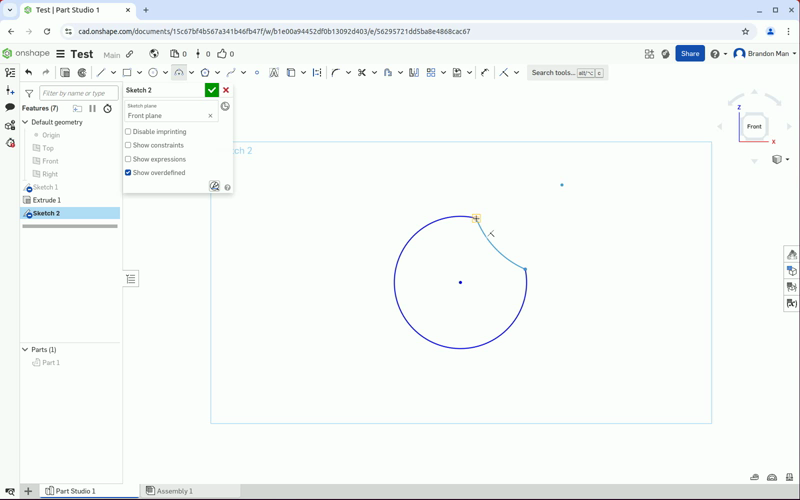
key_down(shift)
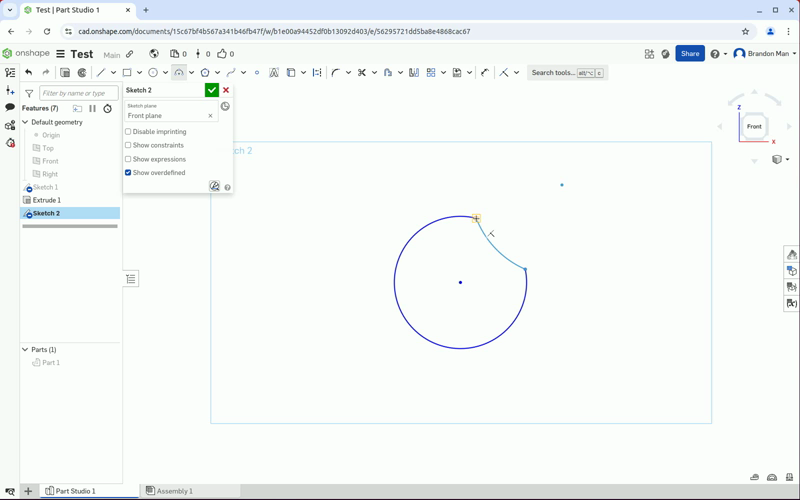
mouse_move(481, 262)
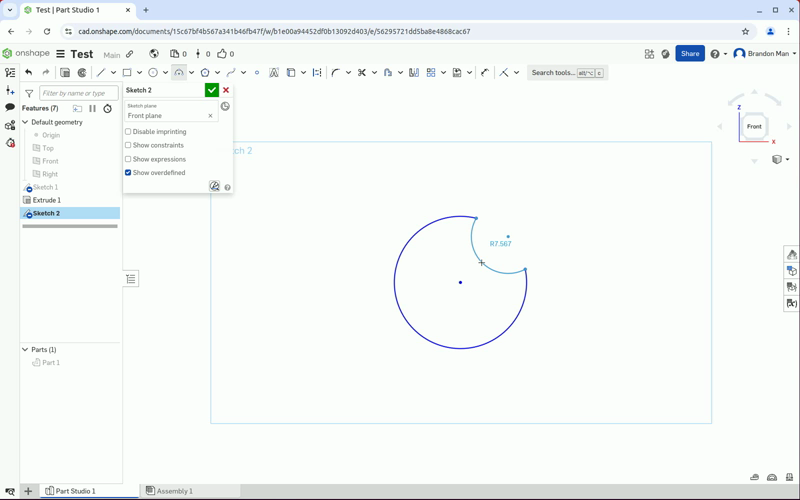
click(481, 262)
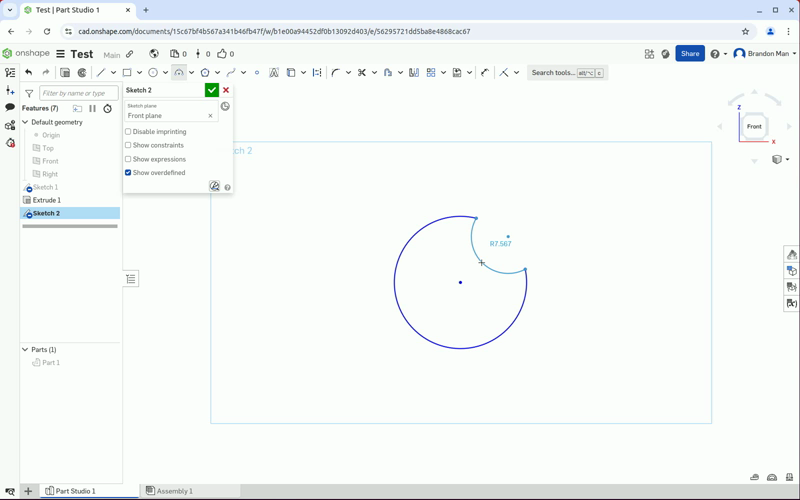
key_up(shift)
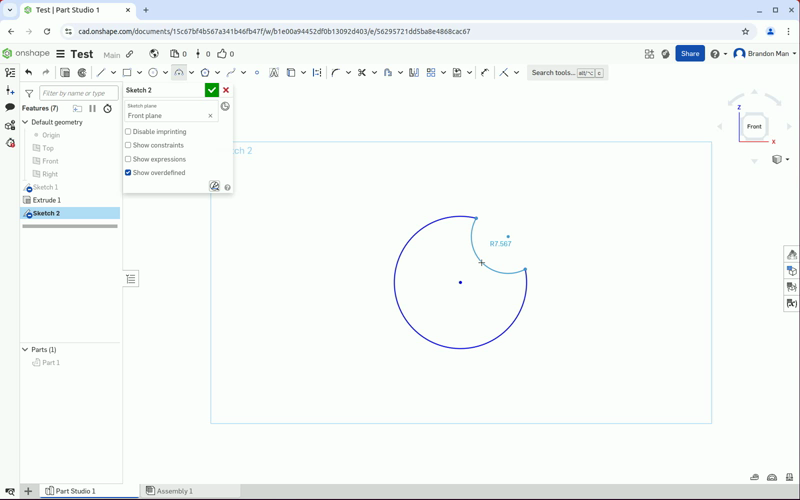
key(esc)
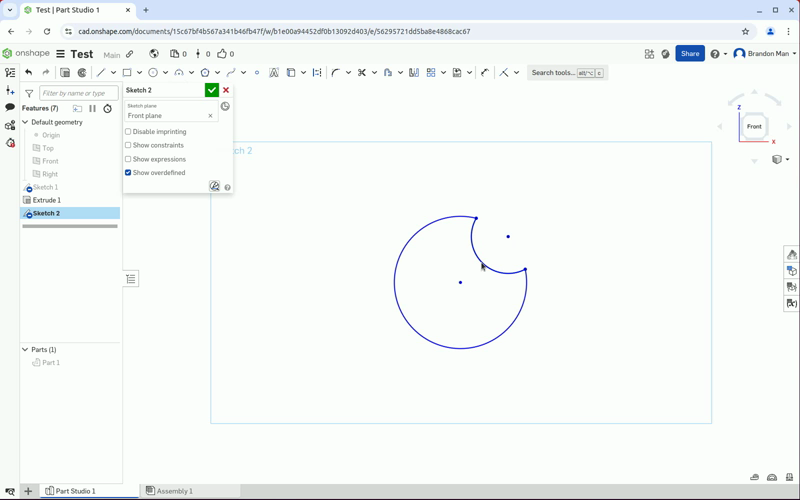
mouse_move(456, 260)
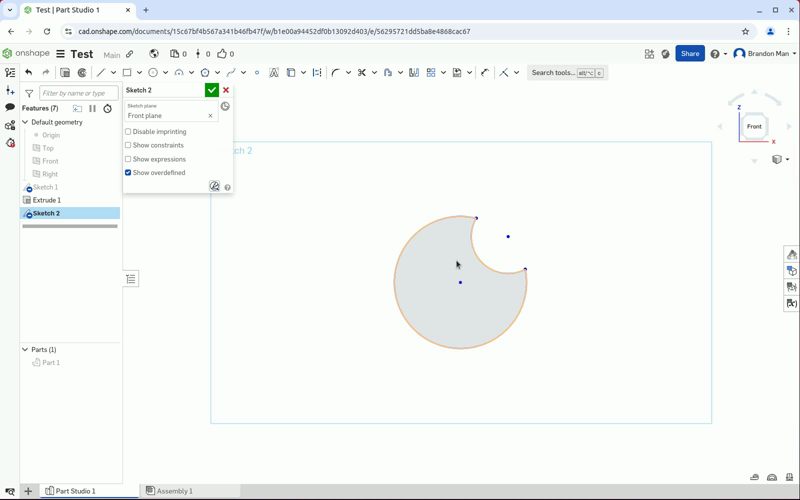
click(456, 260)
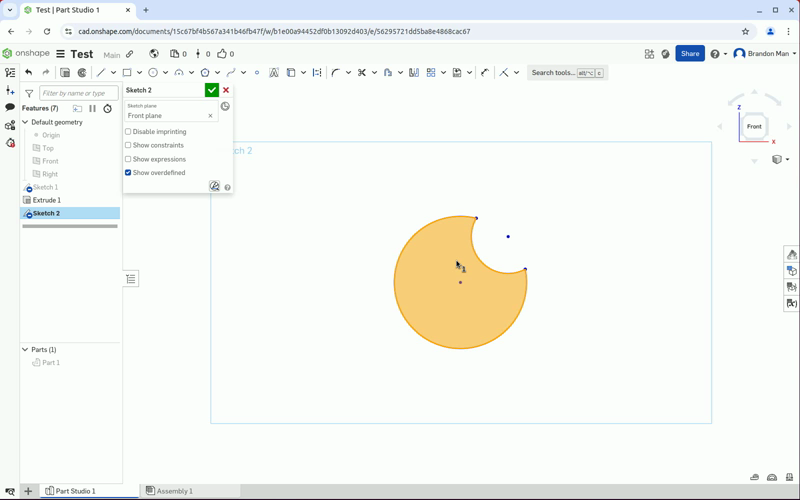
mouse_move(73, 352)
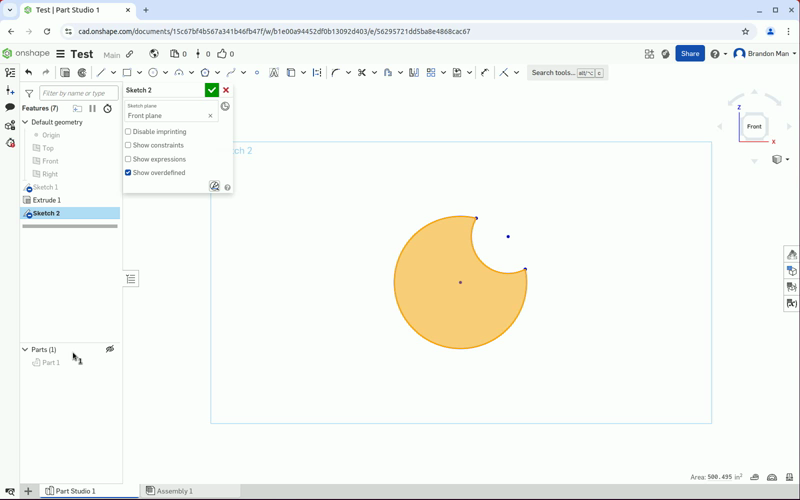
key(shift+y)
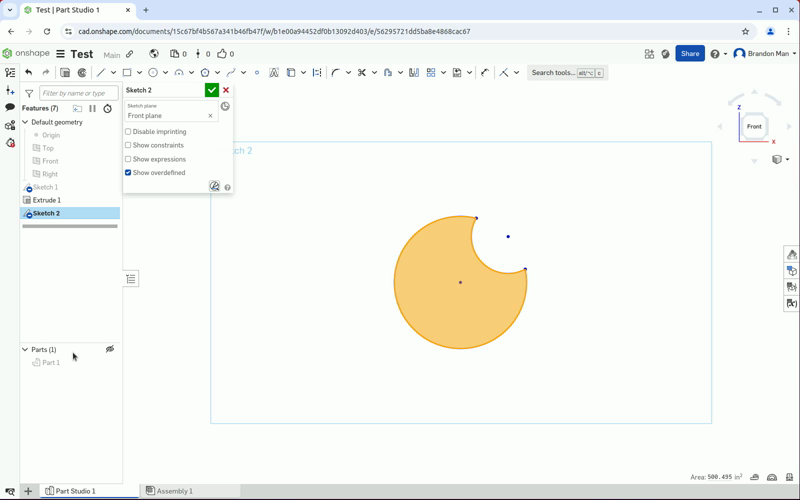
key(shift+e)
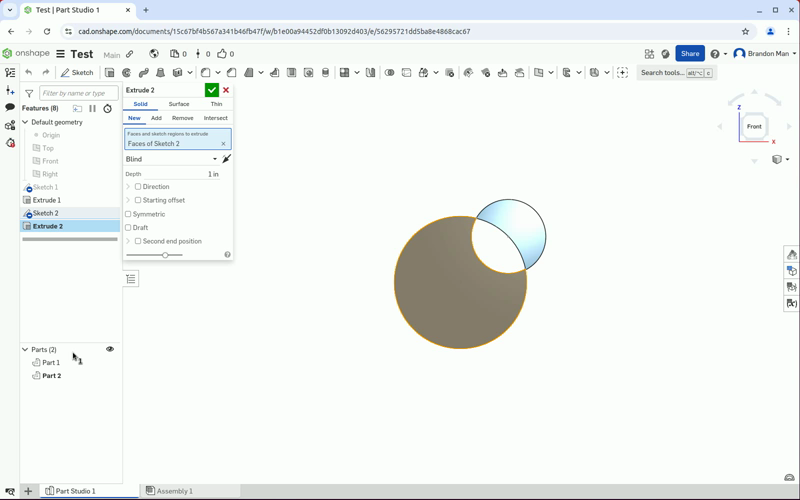
mouse_move(143, 106)
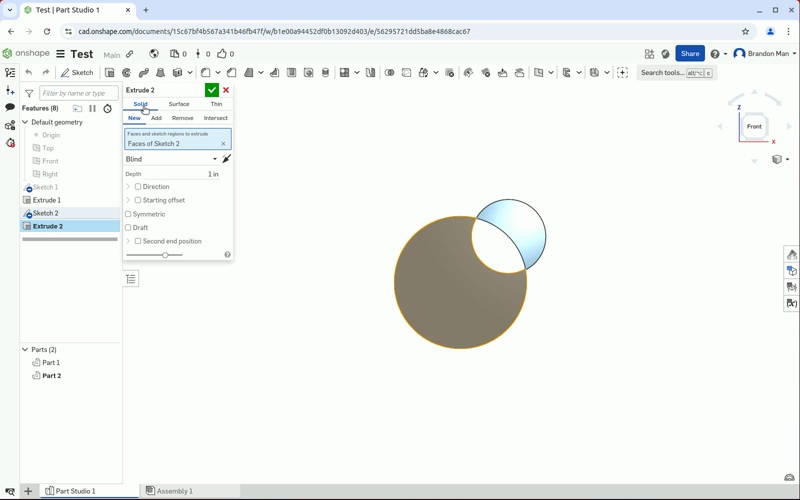
click(143, 106)
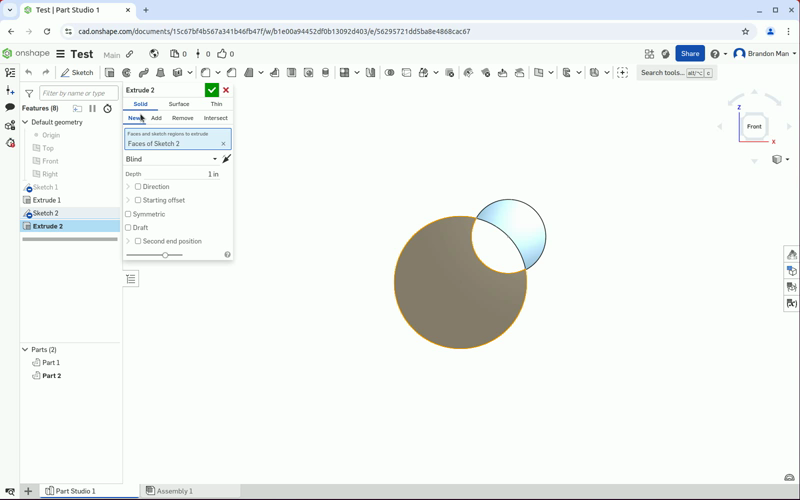
mouse_move(137, 120)
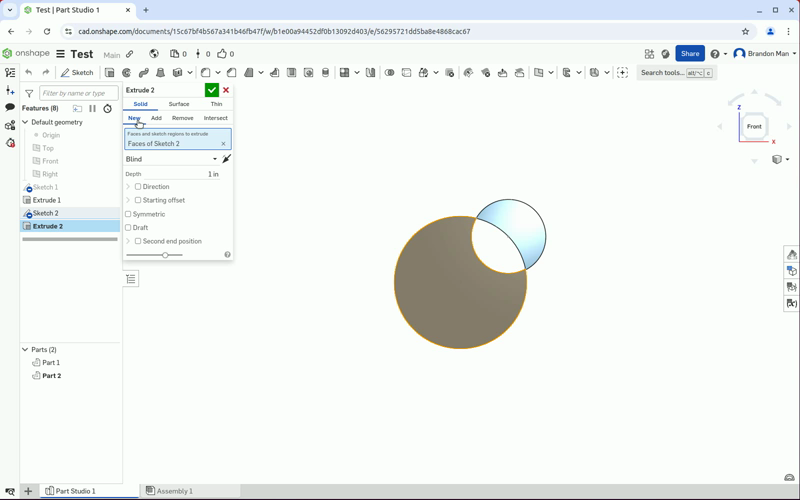
click(137, 120)
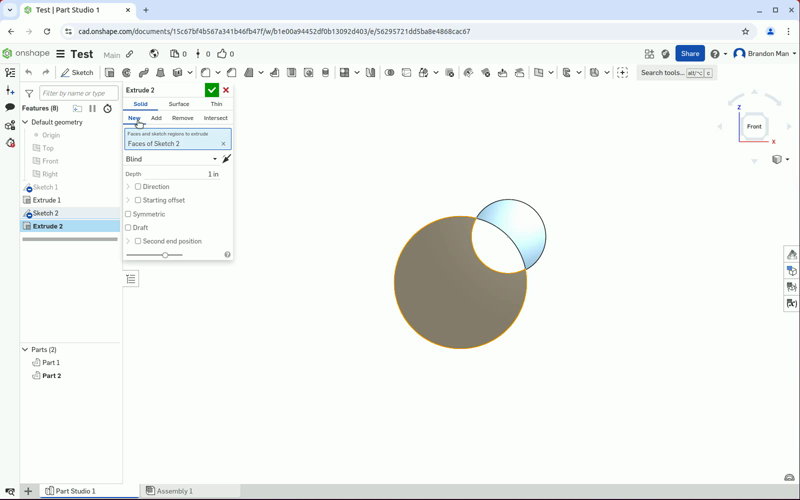
key(tab, 4)
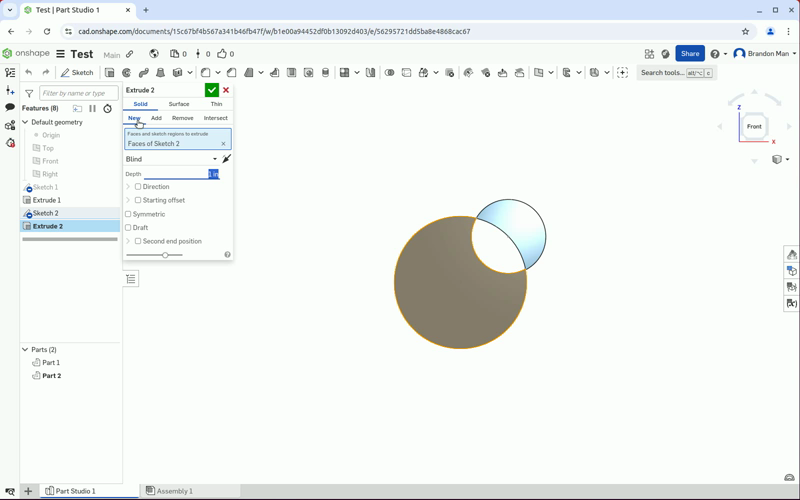
text(23.108)
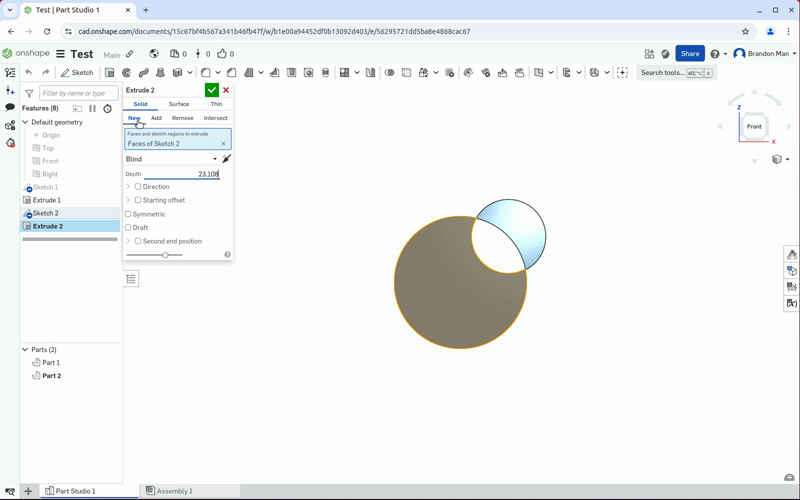
key(enter)
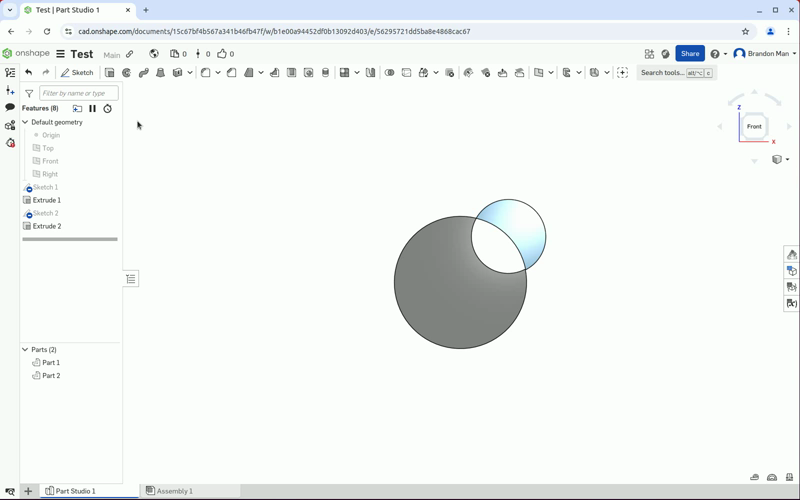
key(shift+h)
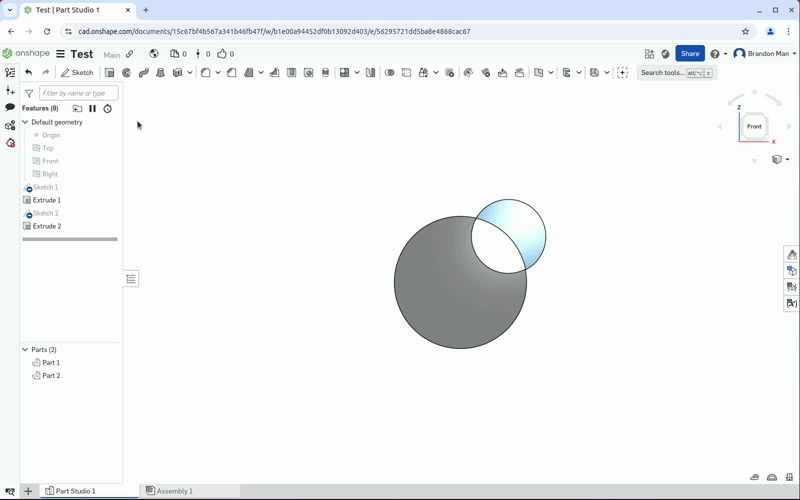
key(shift+h)
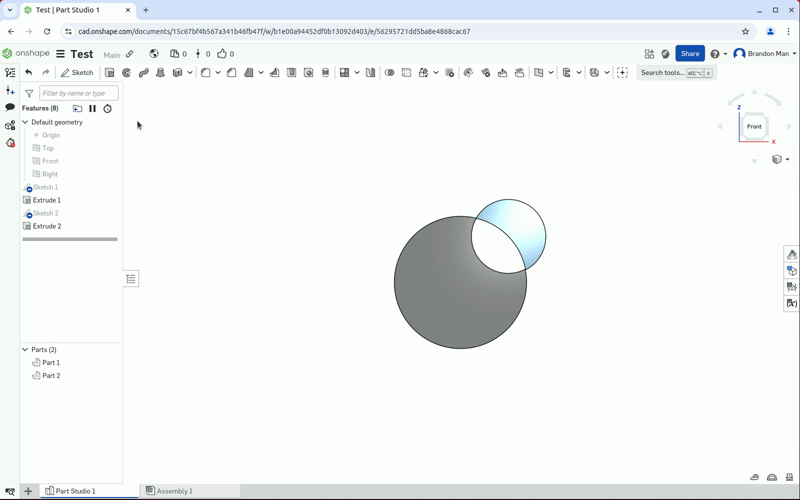
mouse_move(73, 189)
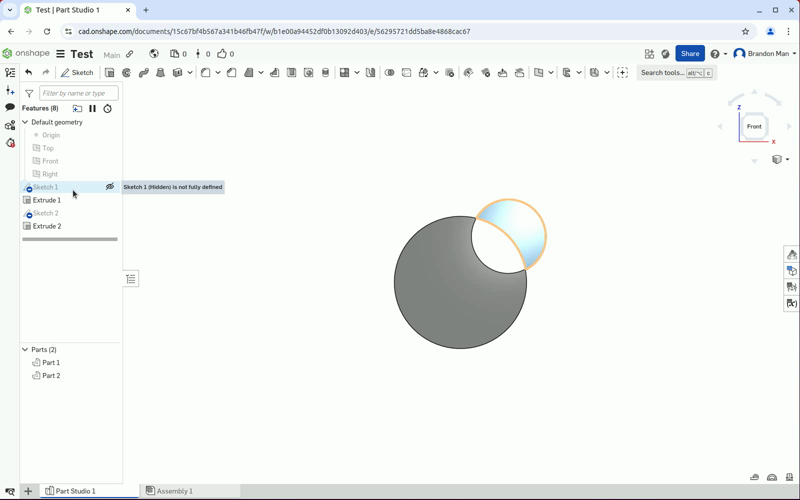
click(73, 189)
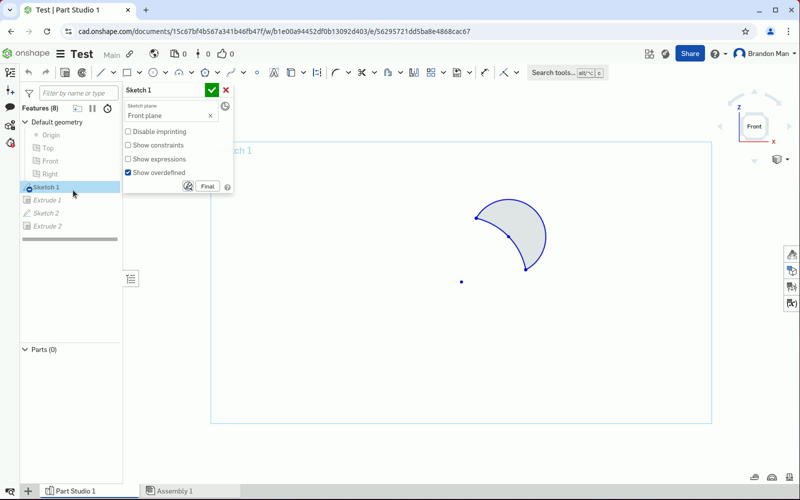
mouse_move(229, 92)
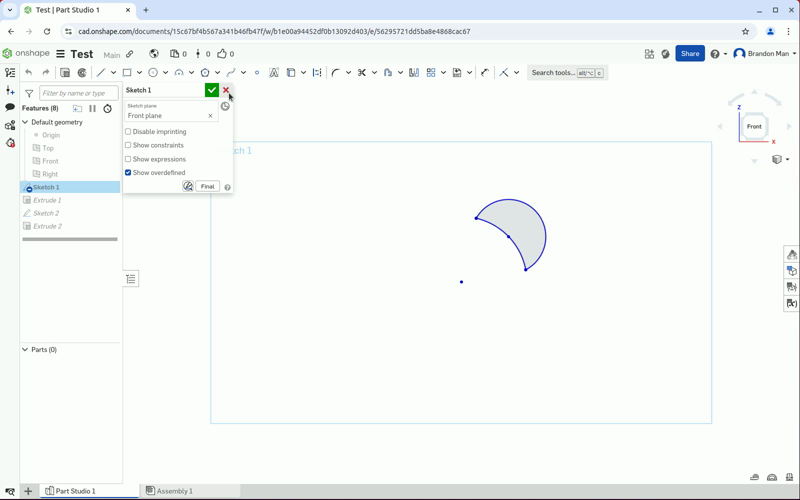
click(229, 92)
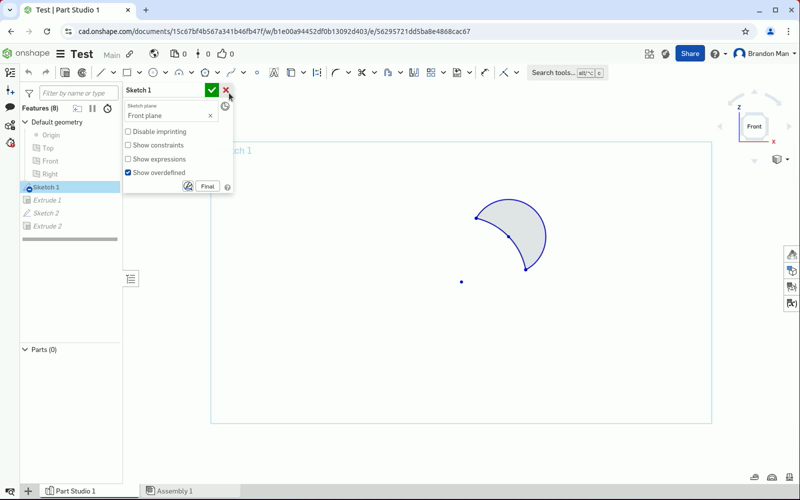
key(shift+s)
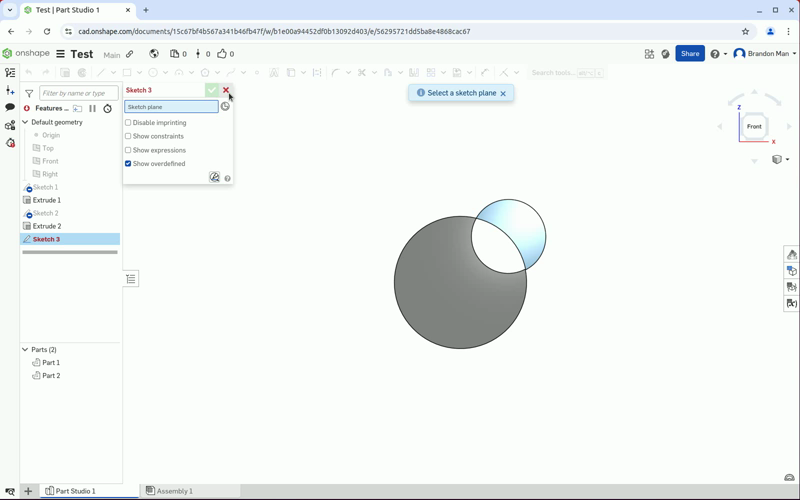
mouse_move(73, 163)
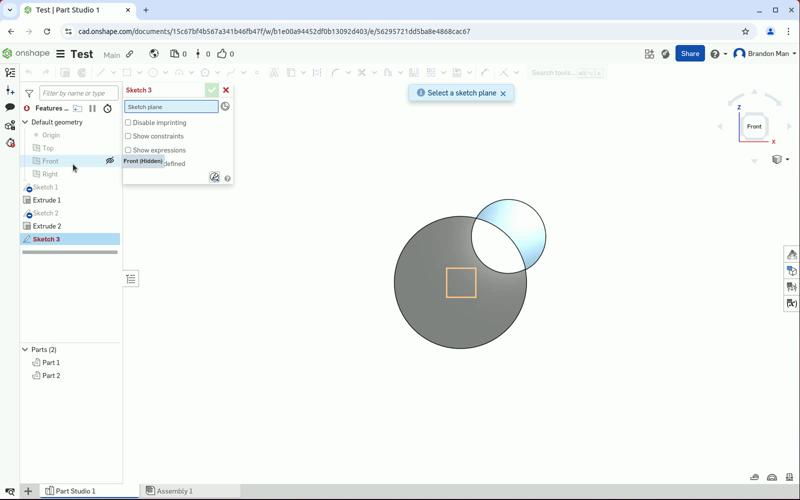
click(73, 163)
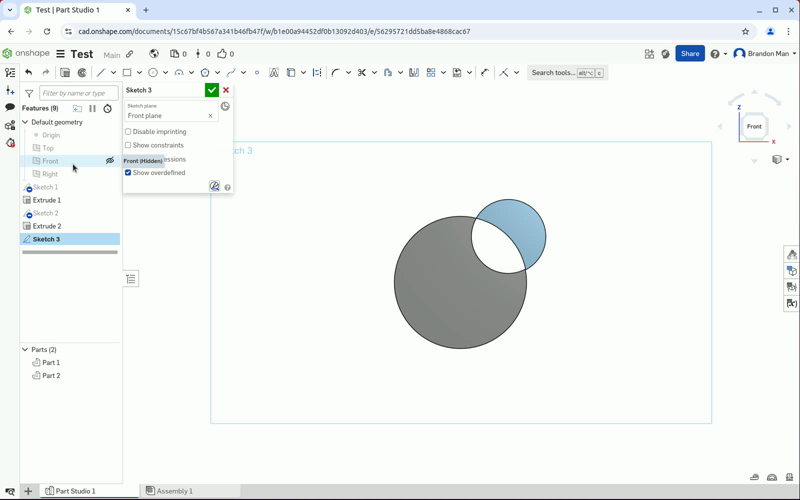
mouse_move(73, 352)
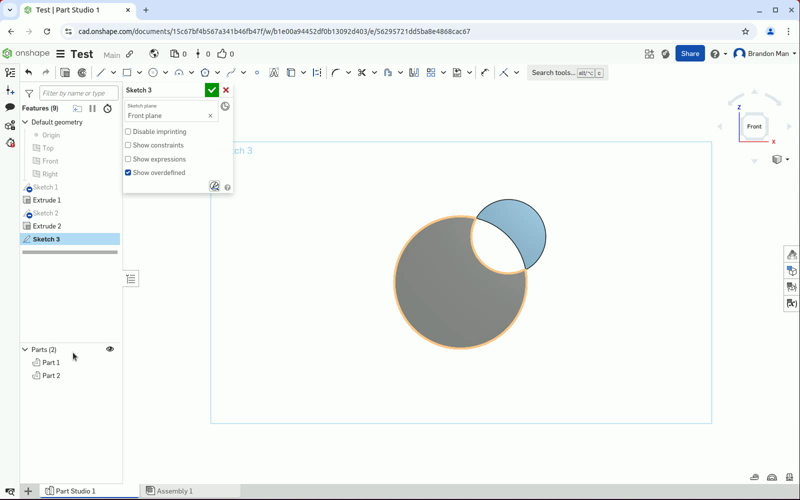
key(y)
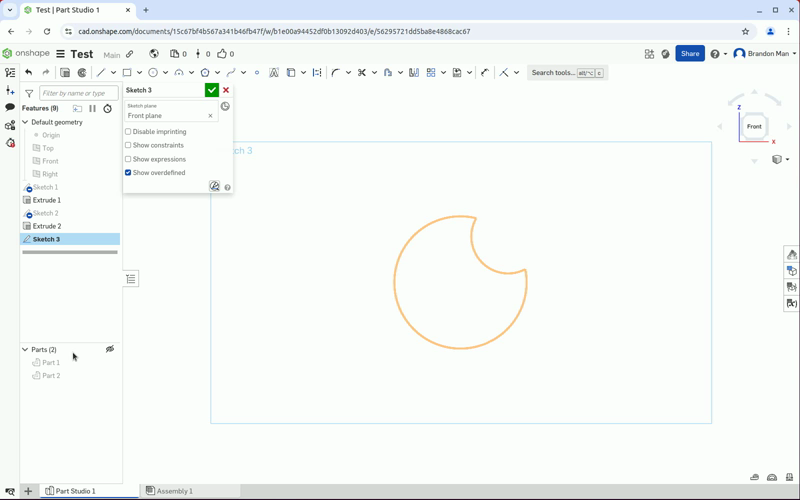
key(a)
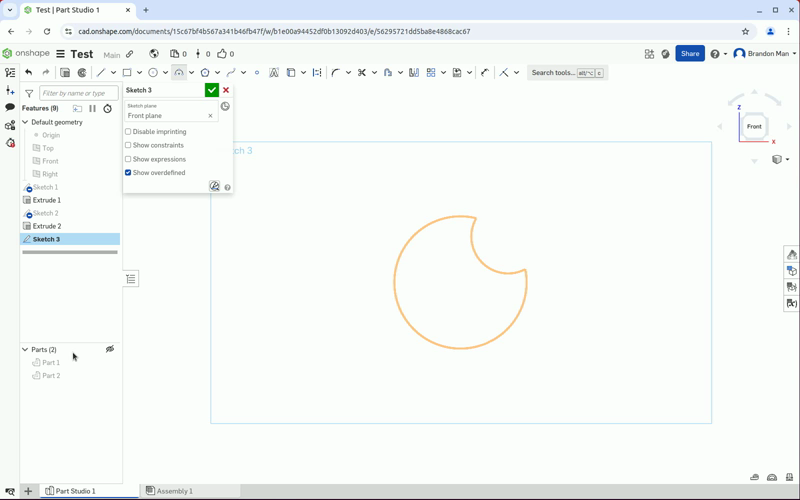
key_down(shift)
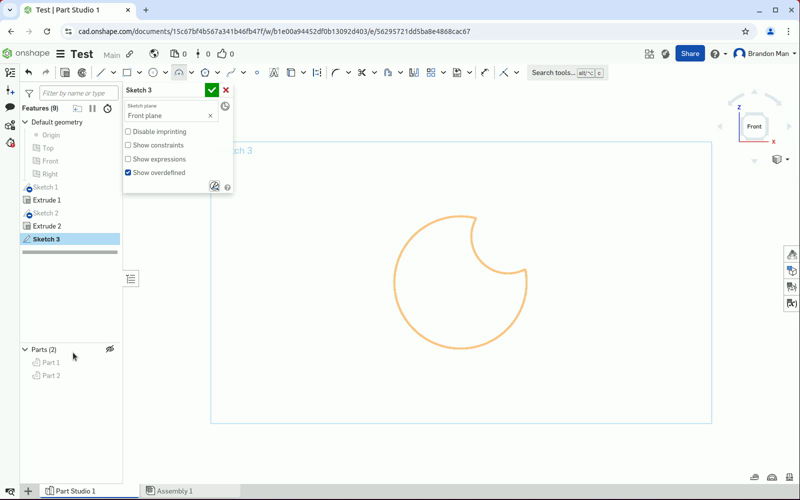
mouse_move(476, 218)
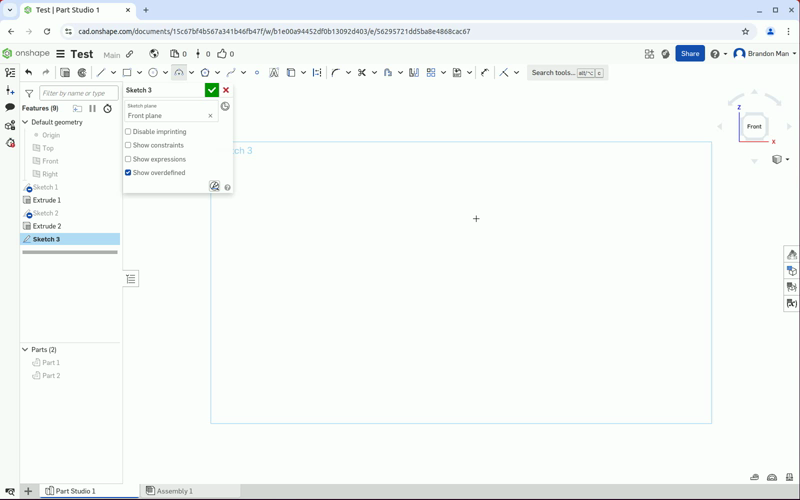
click(476, 218)
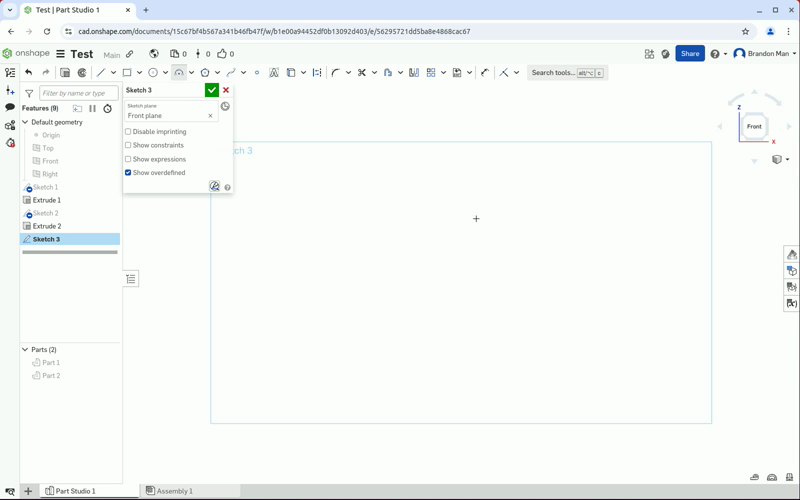
key_up(shift)
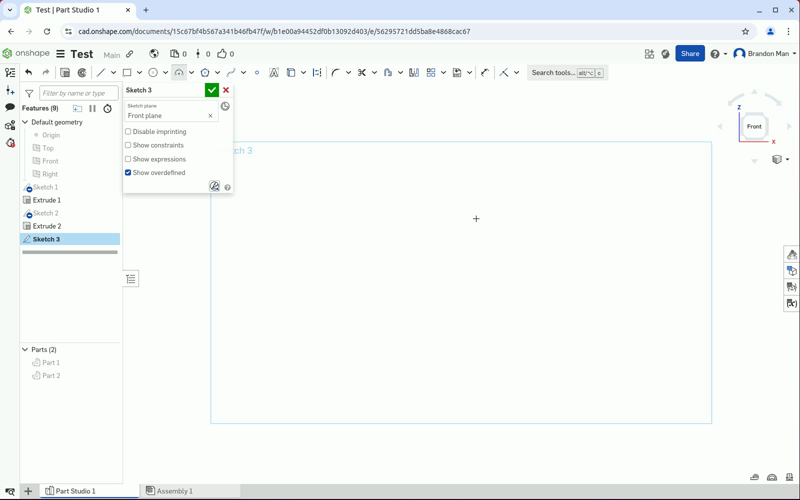
key_down(shift)
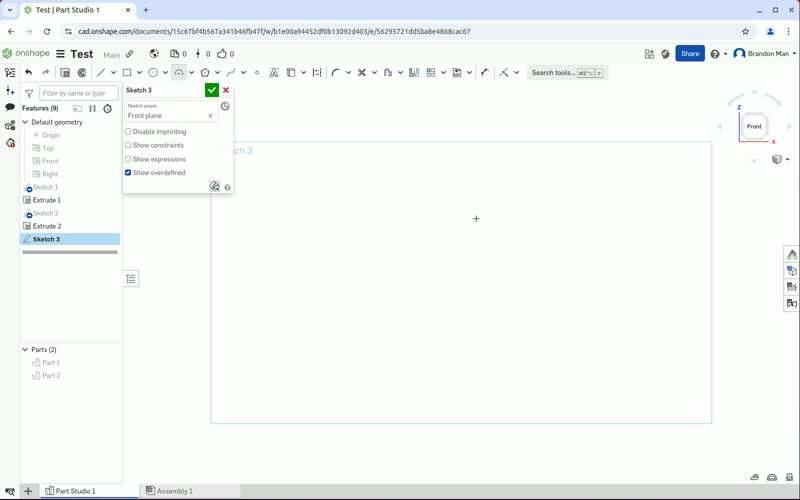
mouse_move(525, 270)
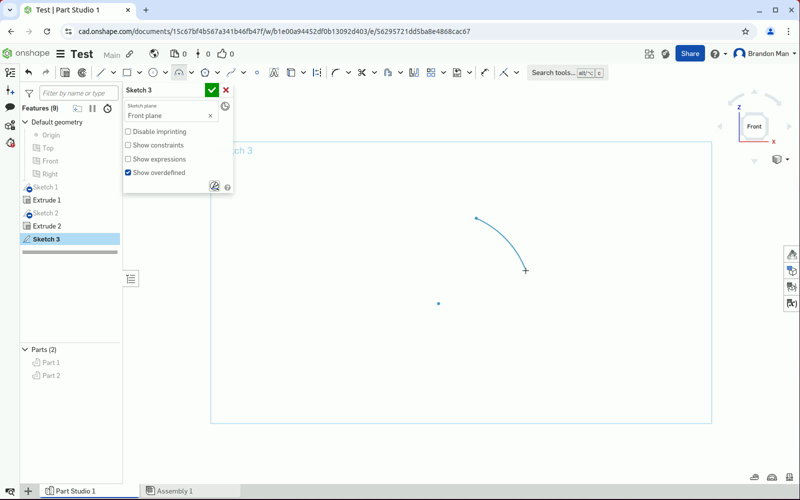
click(525, 270)
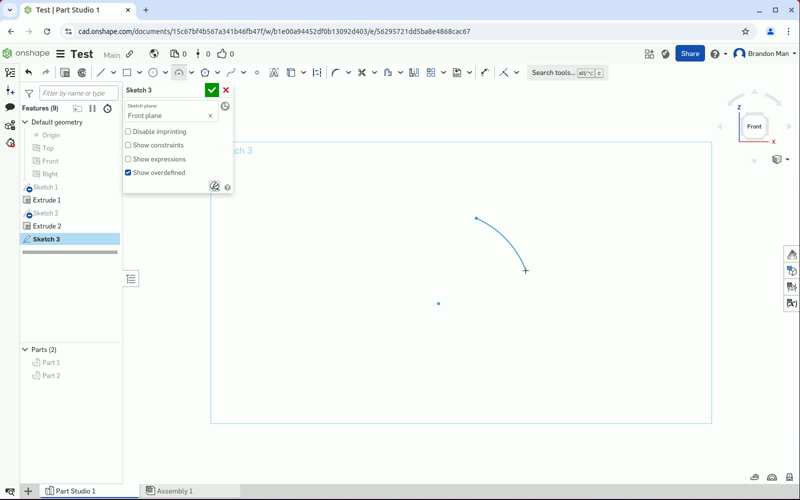
mouse_move(481, 262)
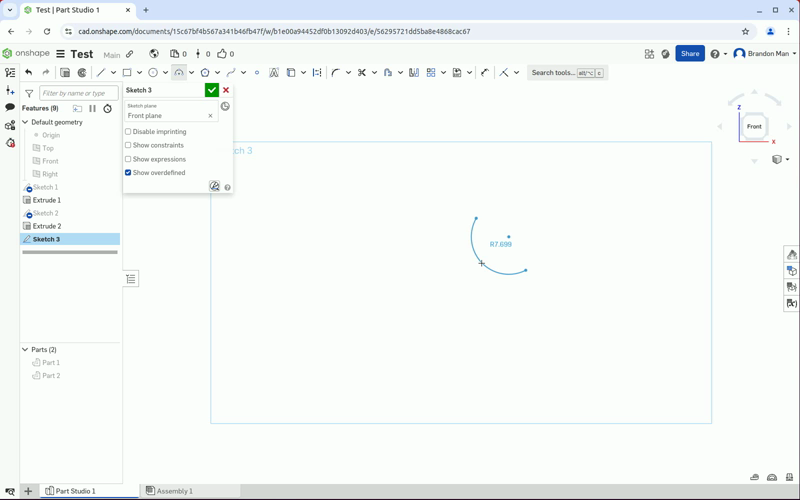
click(481, 262)
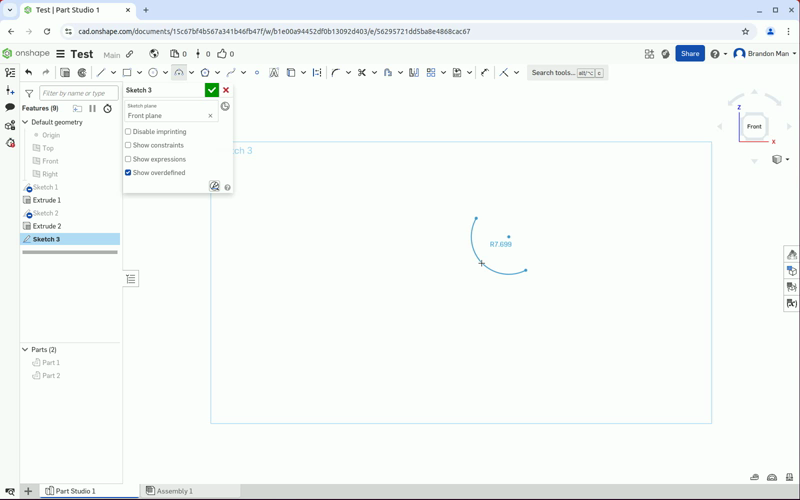
key_up(shift)
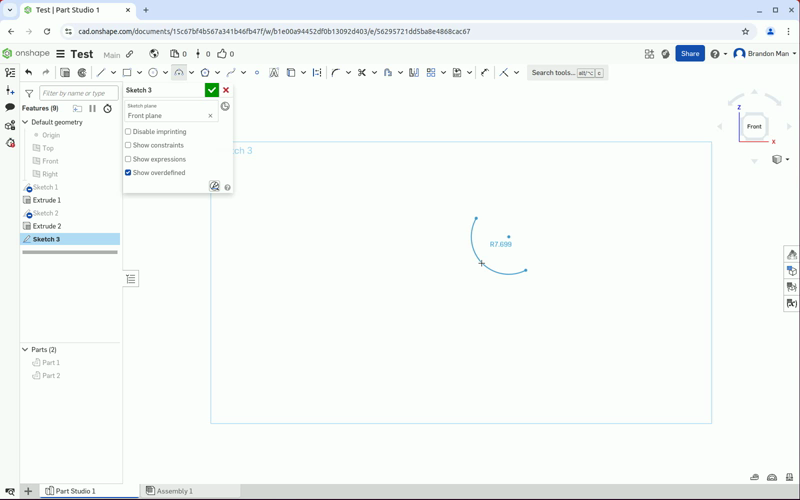
mouse_move(525, 270)
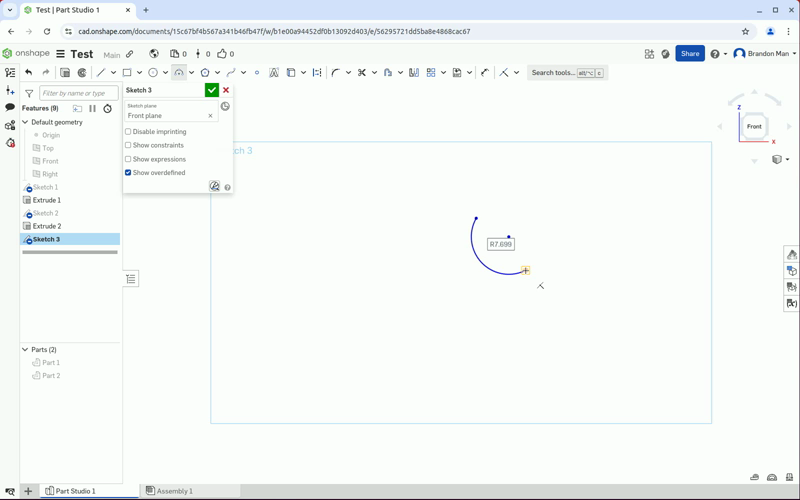
click(525, 270)
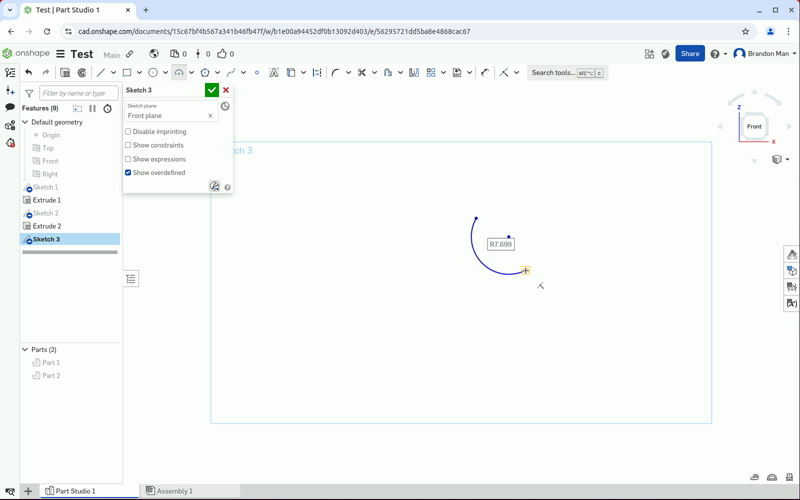
mouse_move(476, 218)
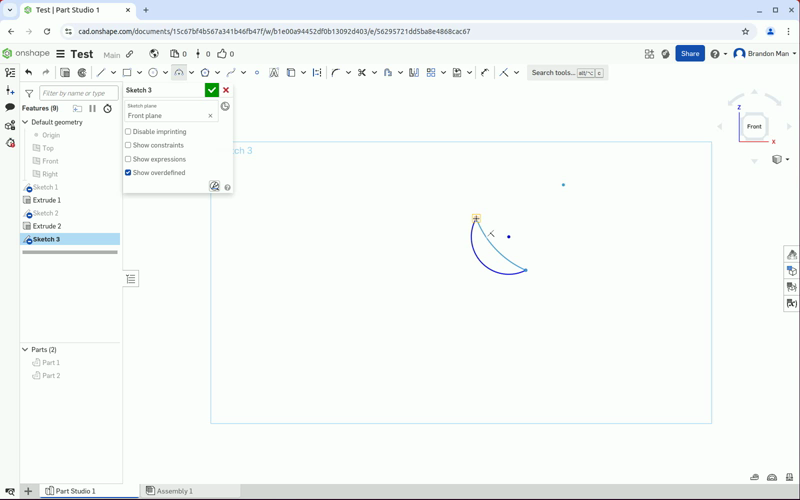
click(476, 218)
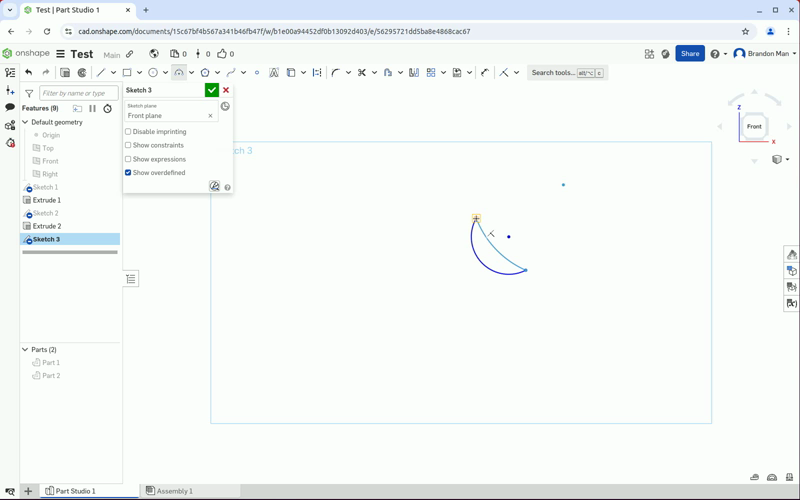
key_down(shift)
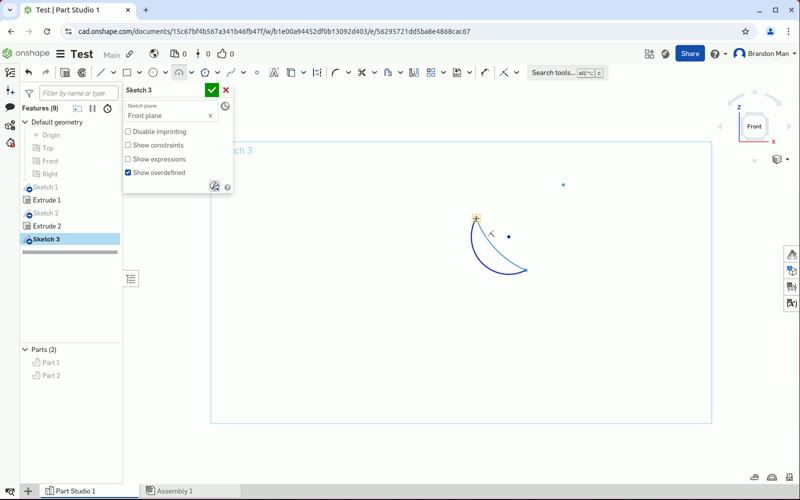
mouse_move(508, 237)
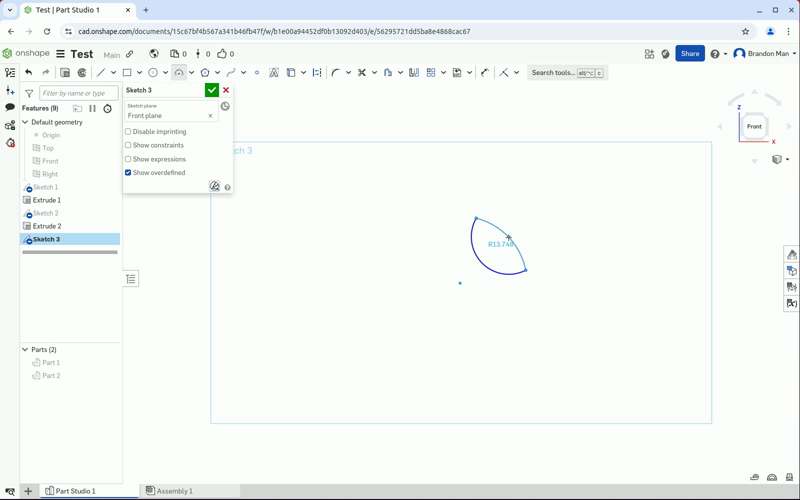
click(508, 237)
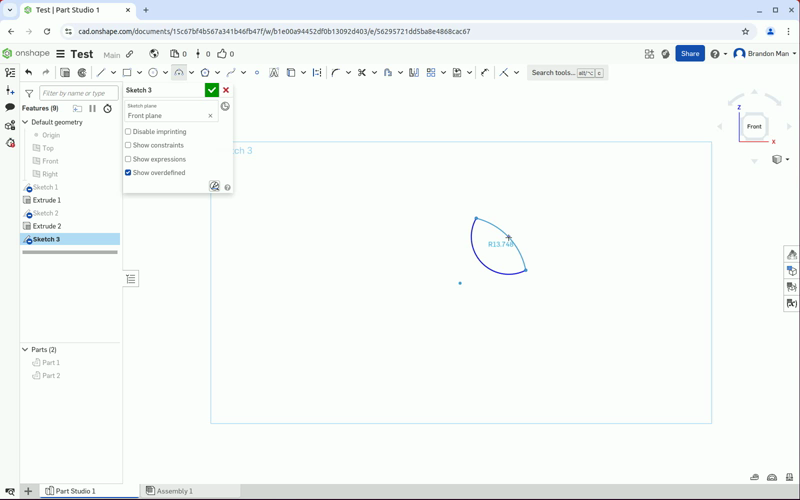
key_up(shift)
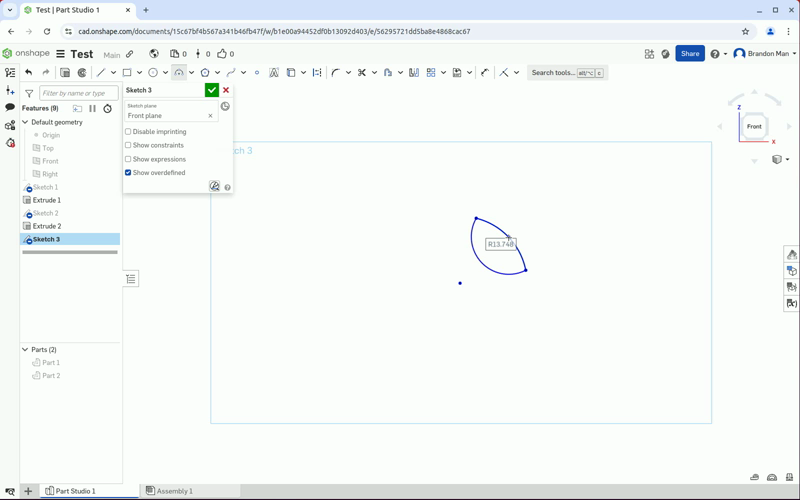
key(esc)
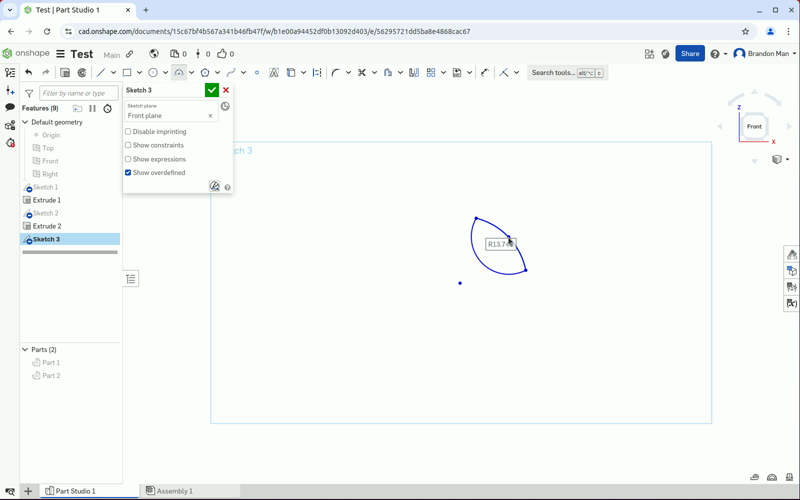
mouse_move(493, 250)
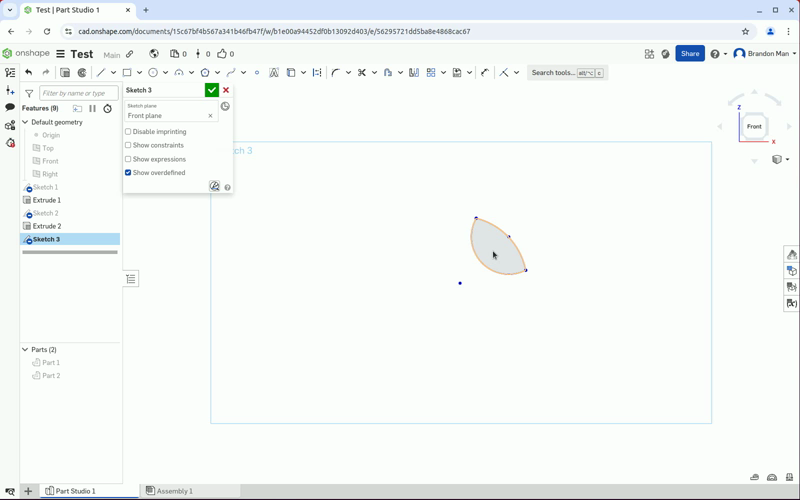
click(493, 250)
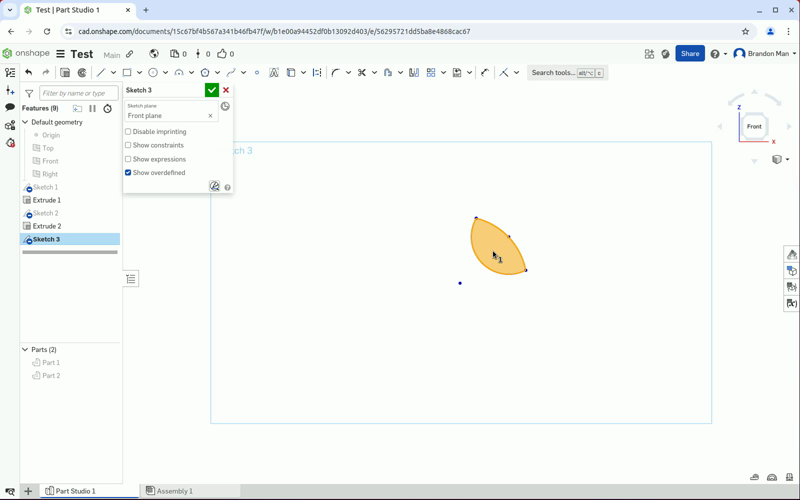
mouse_move(73, 352)
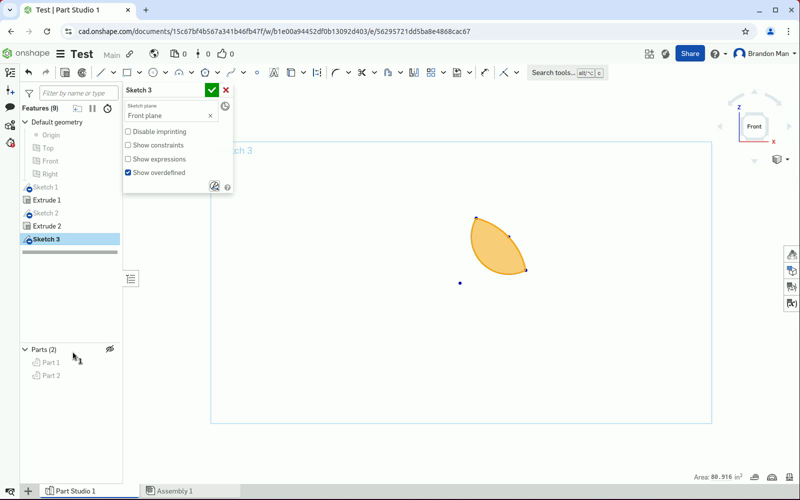
key(shift+y)
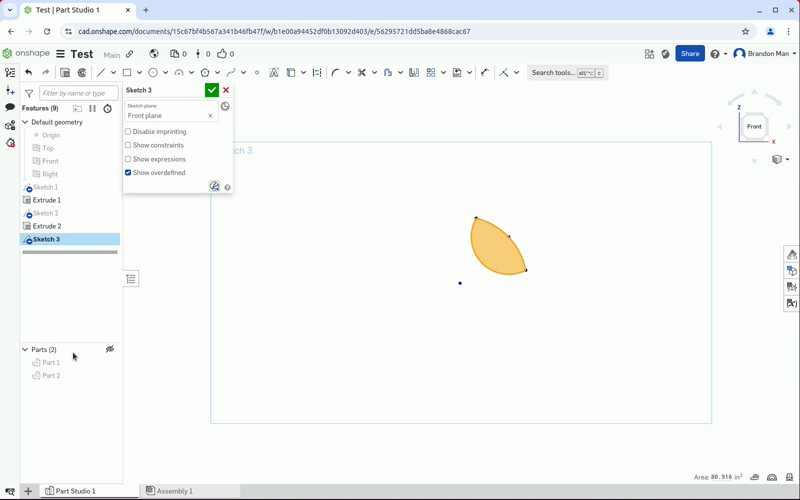
key(shift+e)
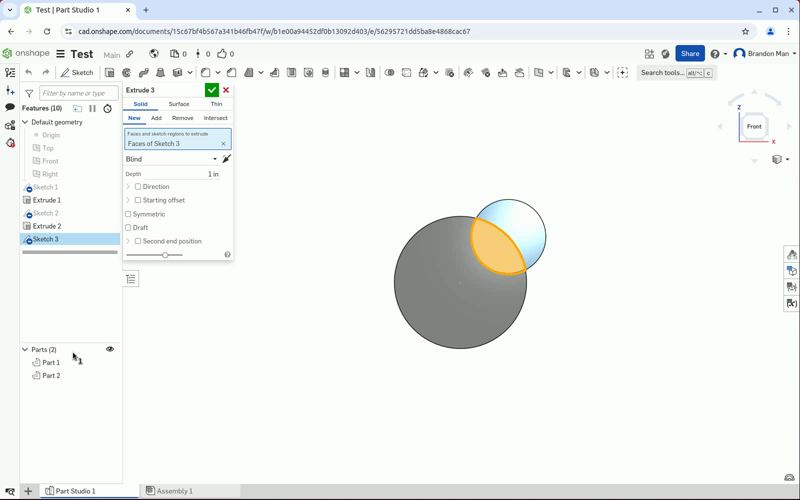
mouse_move(143, 106)
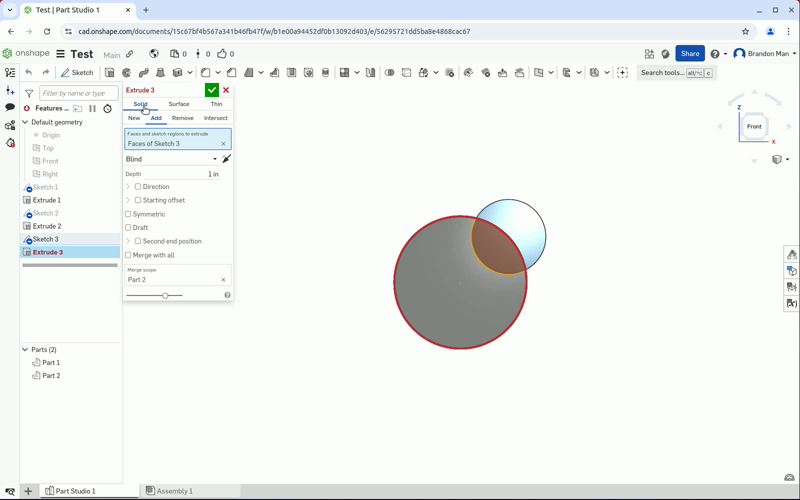
click(143, 106)
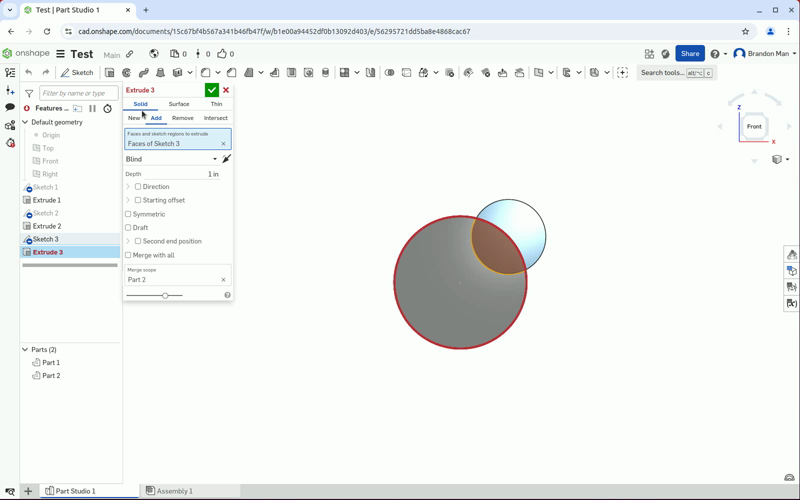
mouse_move(137, 120)
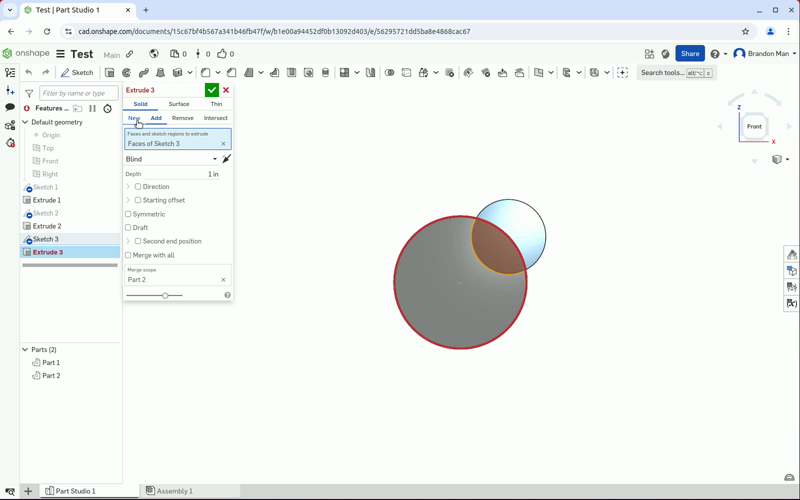
click(137, 120)
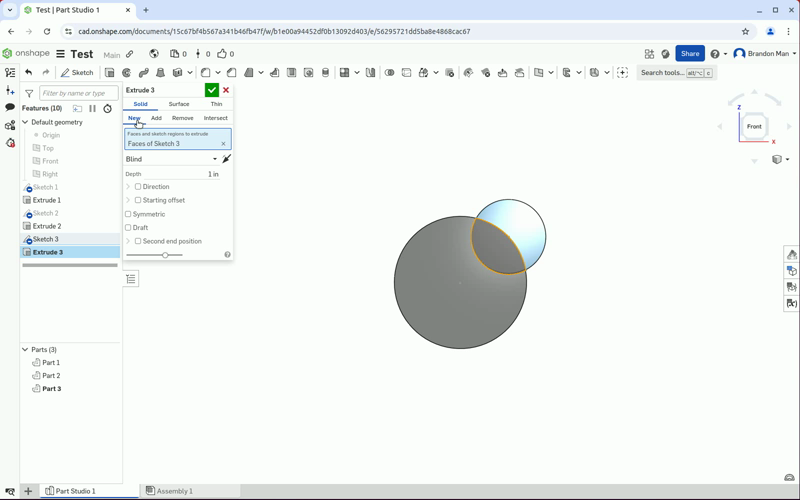
key(tab, 4)
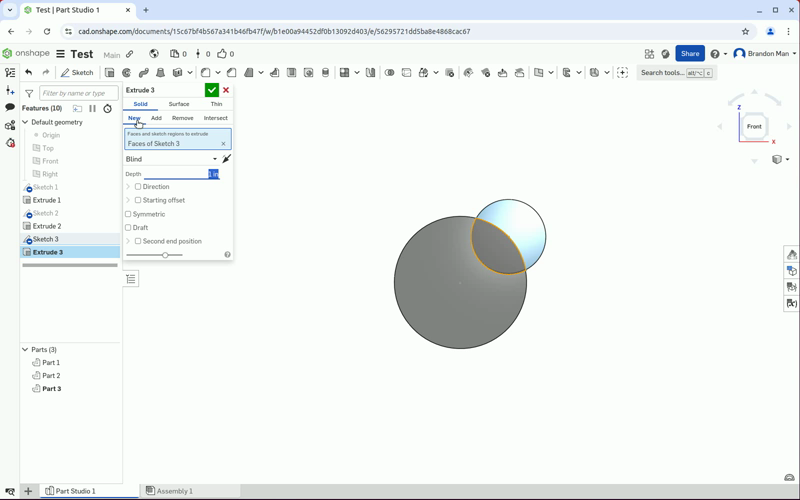
text(23.108)
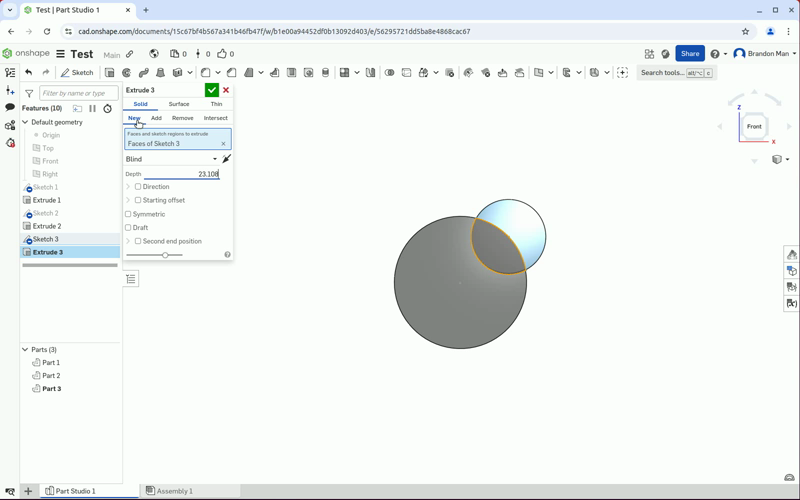
key(enter)
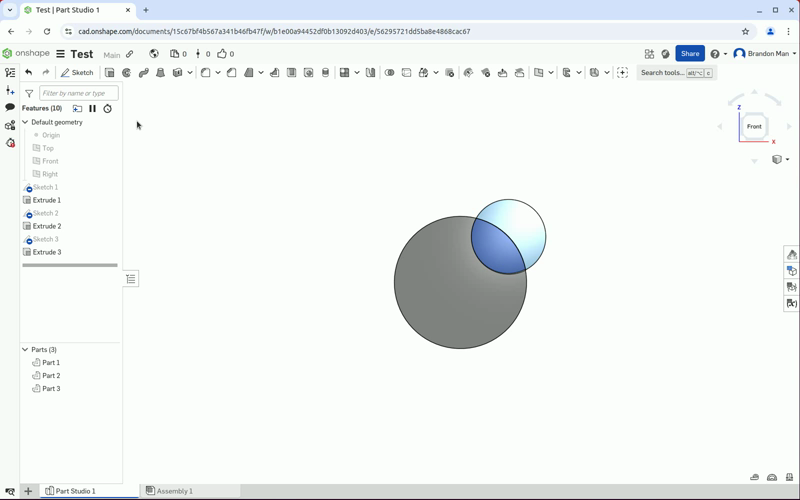
key(shift+h)
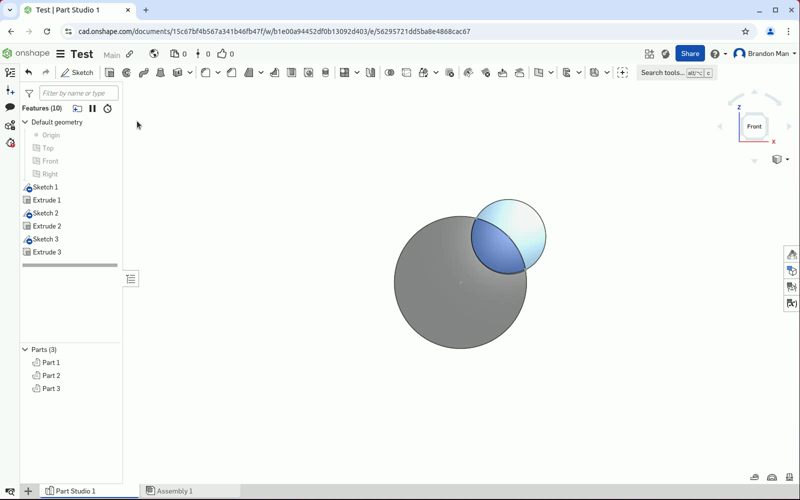
key(shift+h)
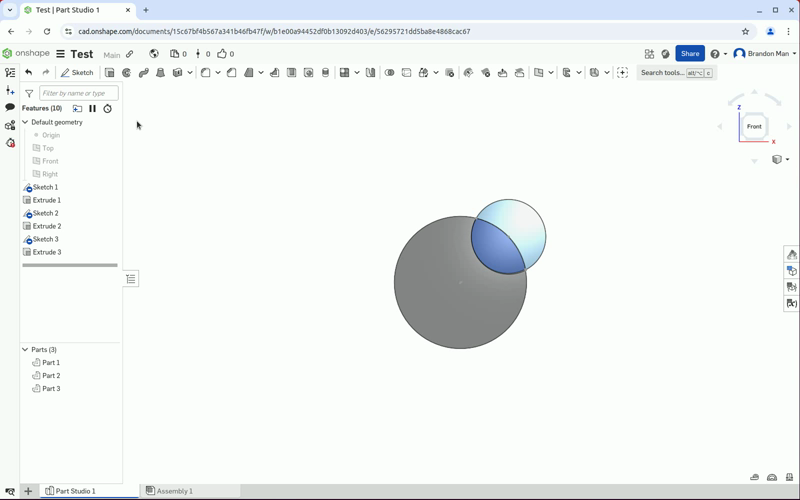
key(shift+7)
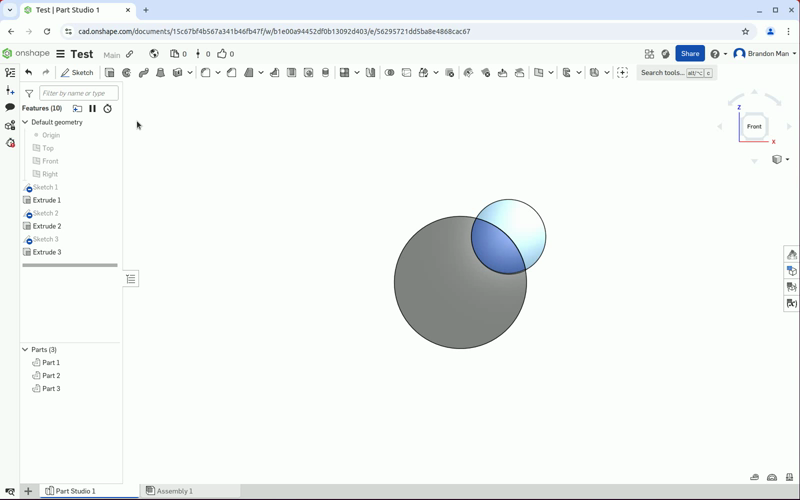
key(left, 2)
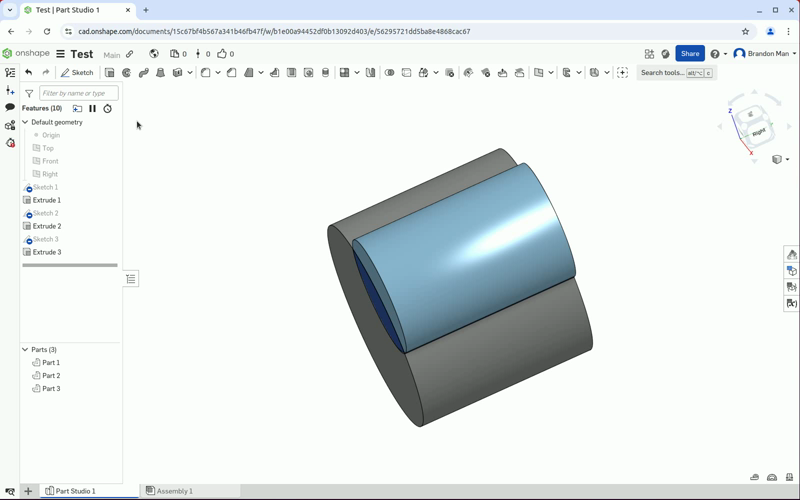
key(down, 2)
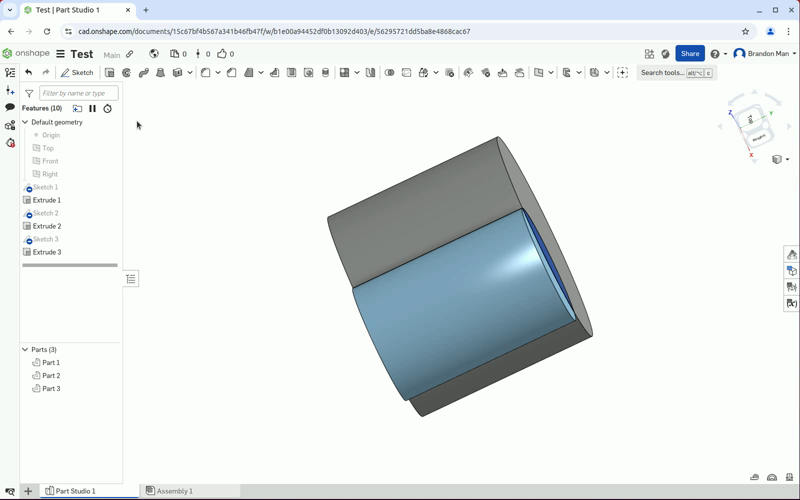
key(up, 2)
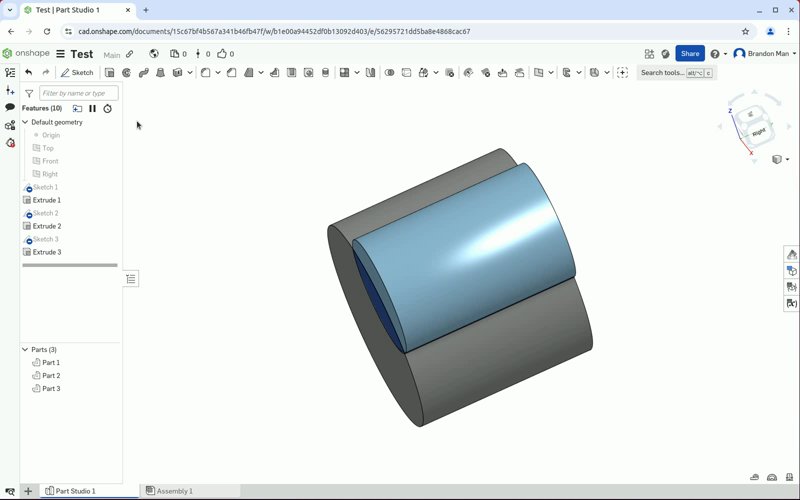
key(right, 2)
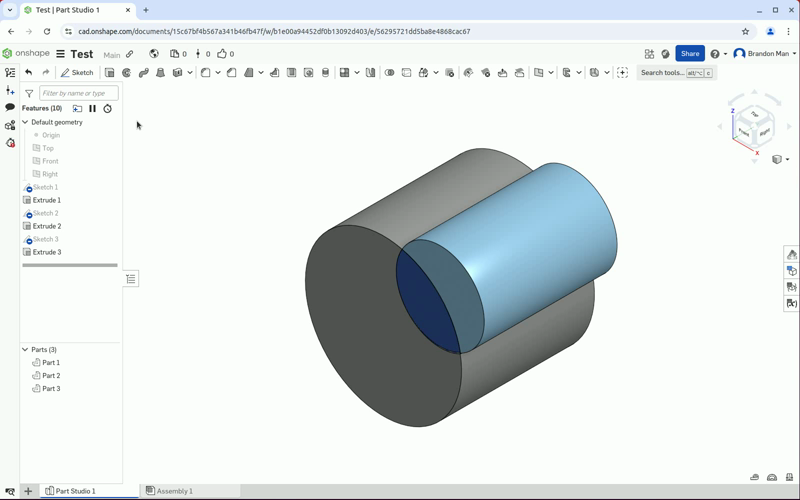
mouse_move(73, 189)
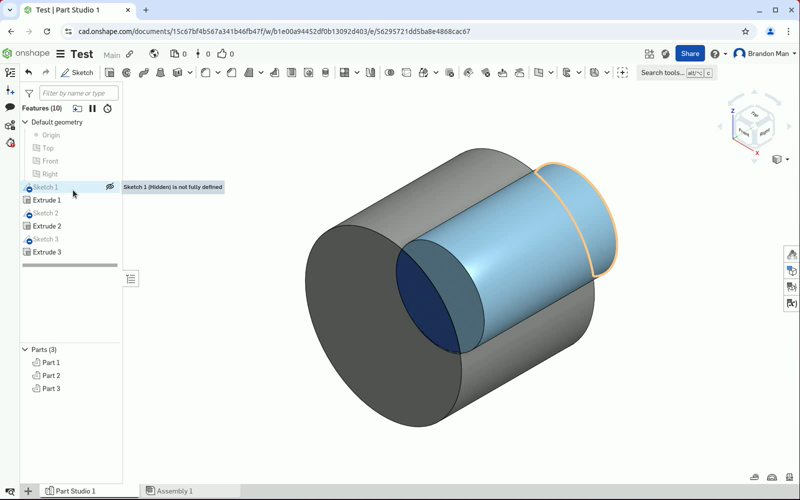
click(73, 189)